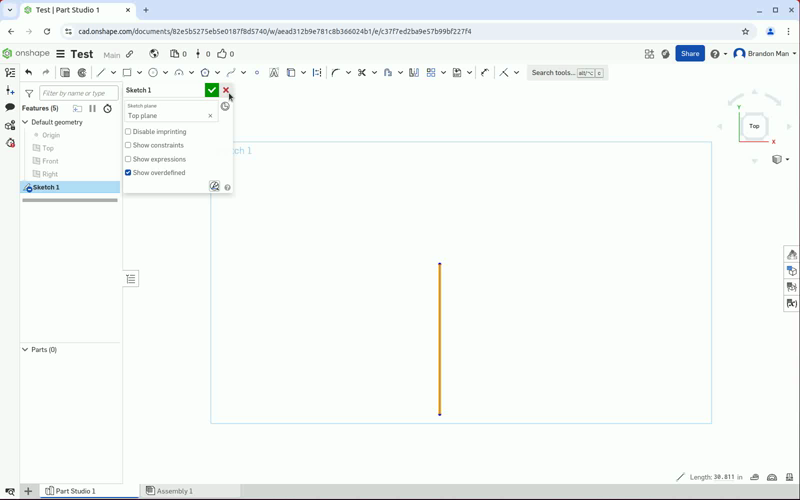
key(shift+h)
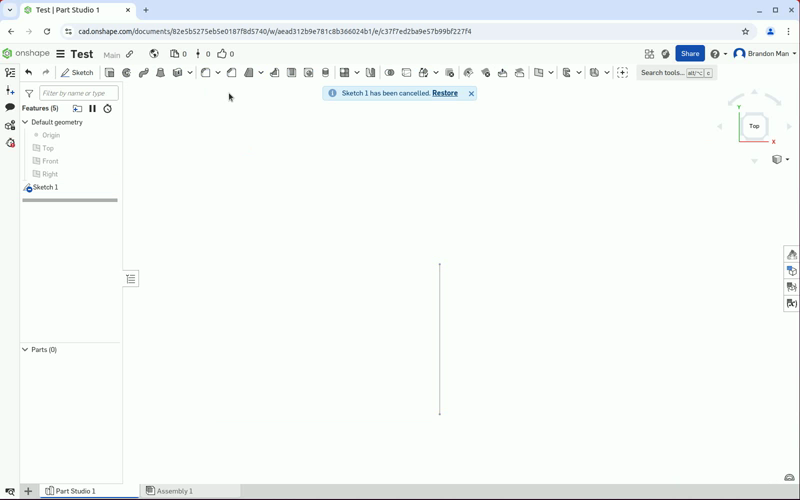
key(shift+s)
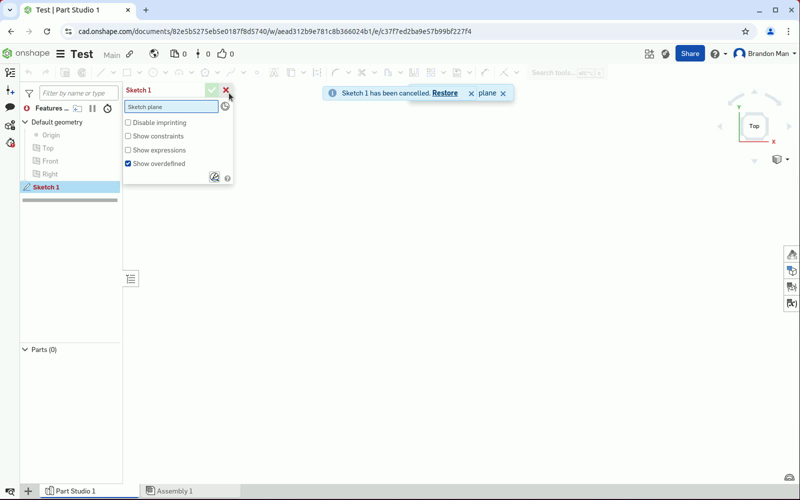
mouse_move(73, 150)
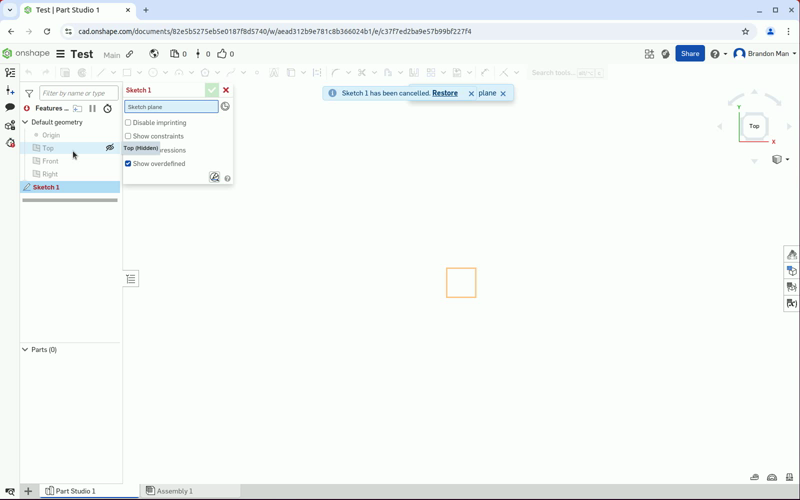
click(73, 150)
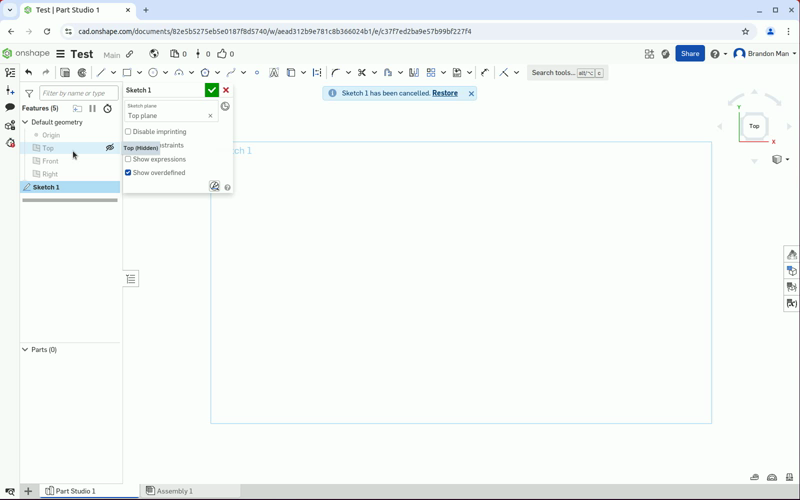
mouse_move(73, 352)
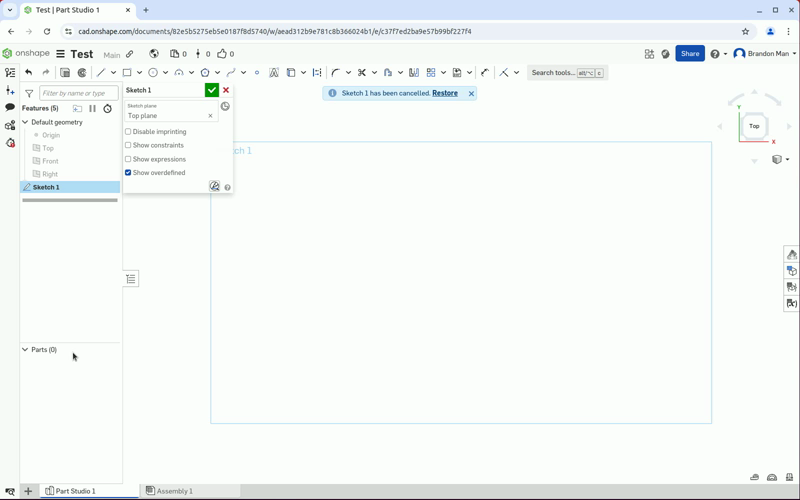
key(y)
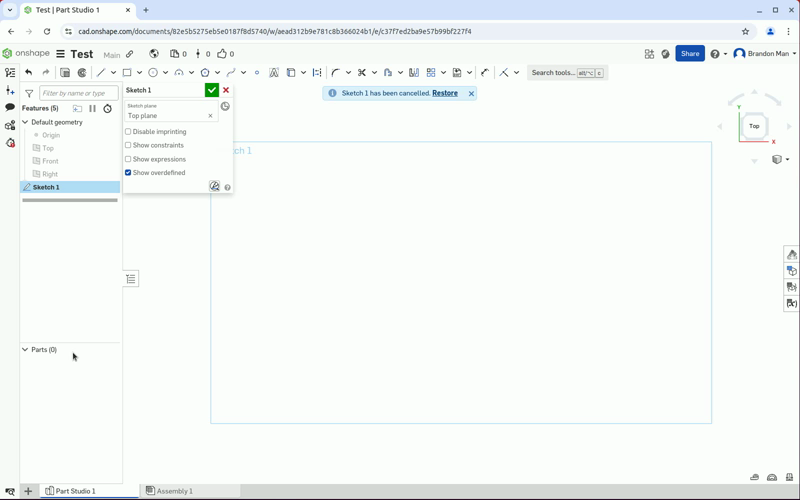
key(l)
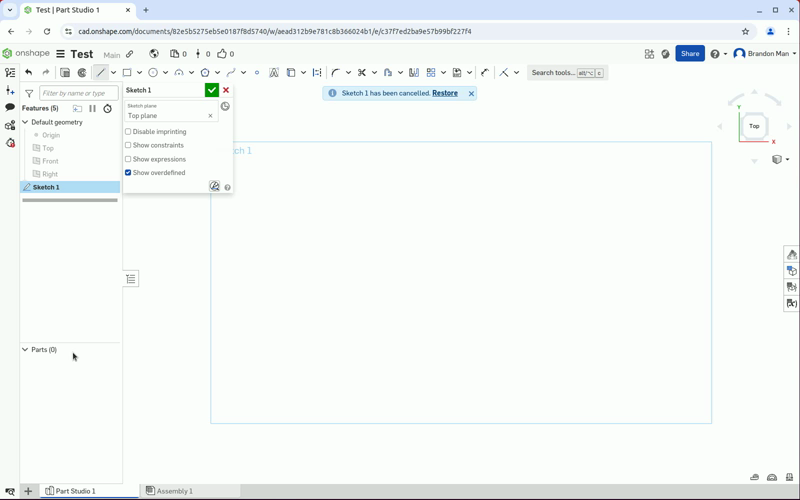
key_down(shift)
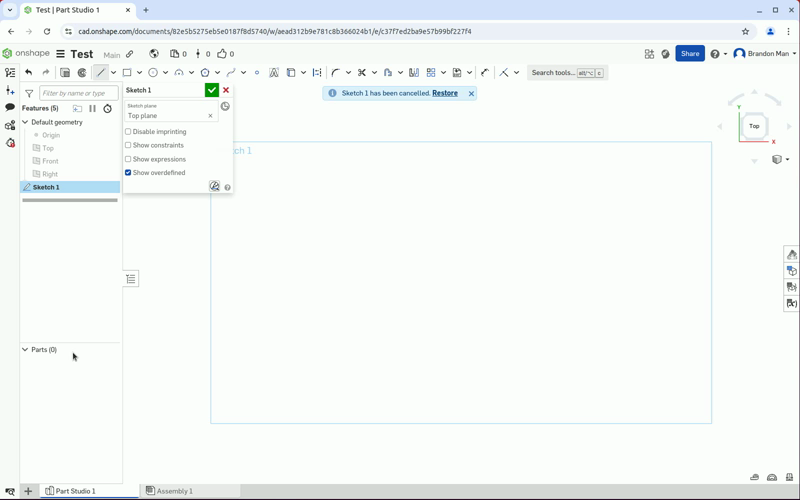
mouse_move(363, 339)
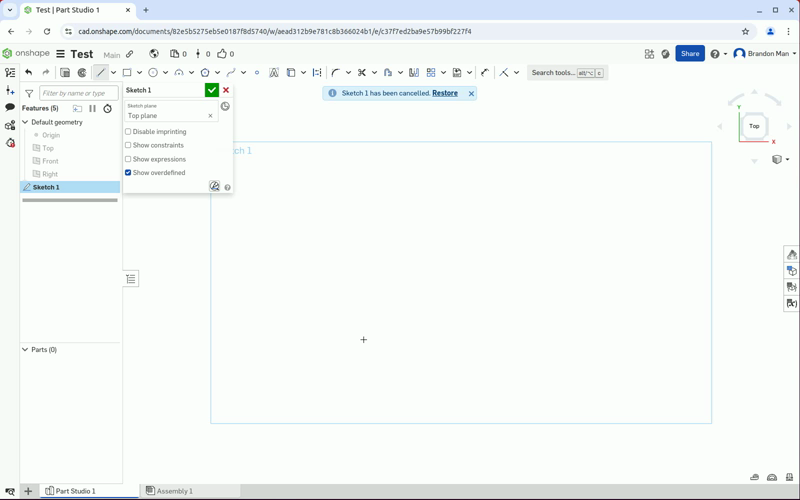
click(363, 339)
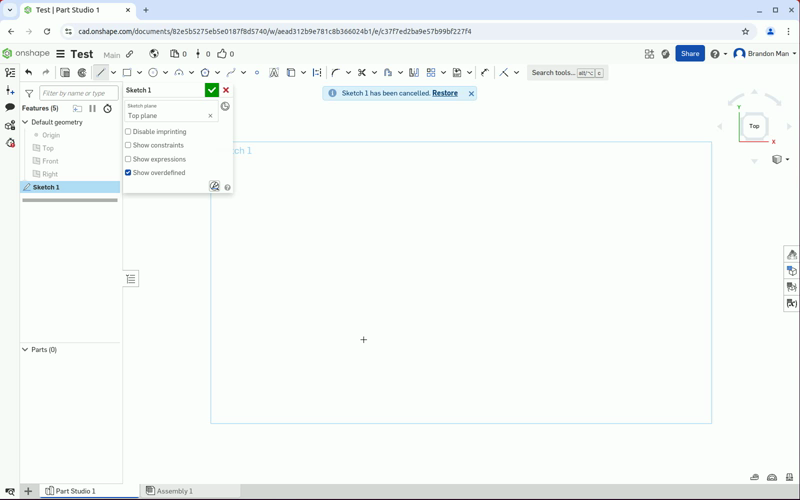
key_up(shift)
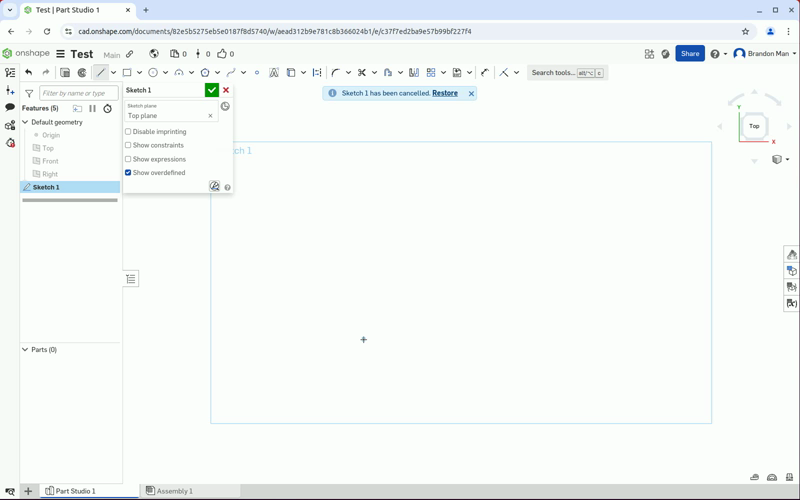
key_down(shift)
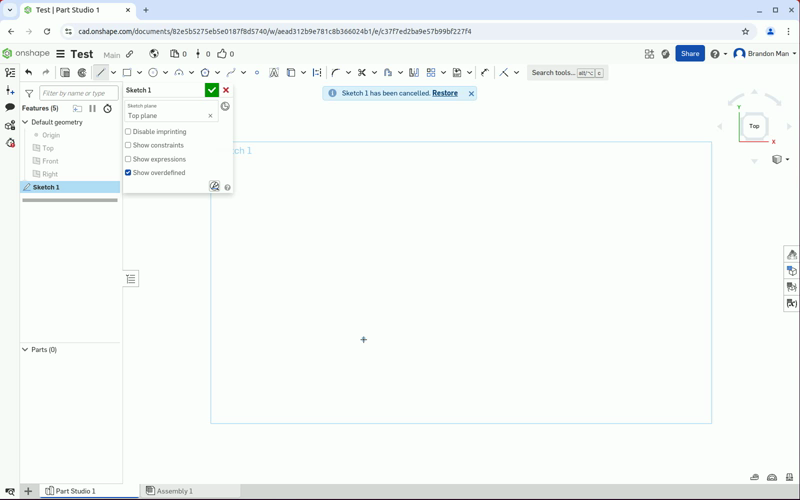
mouse_move(461, 394)
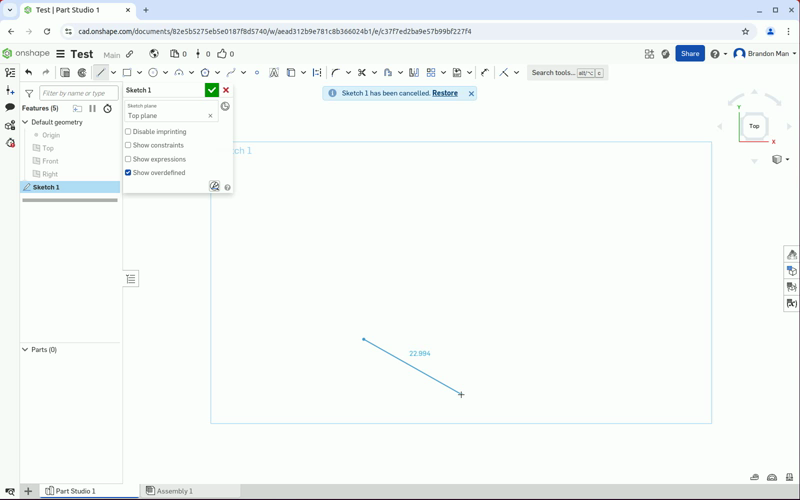
click(461, 394)
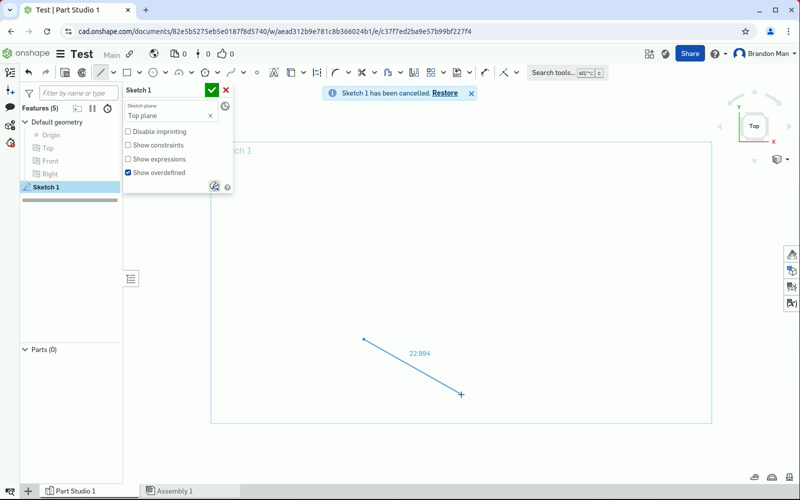
key_up(shift)
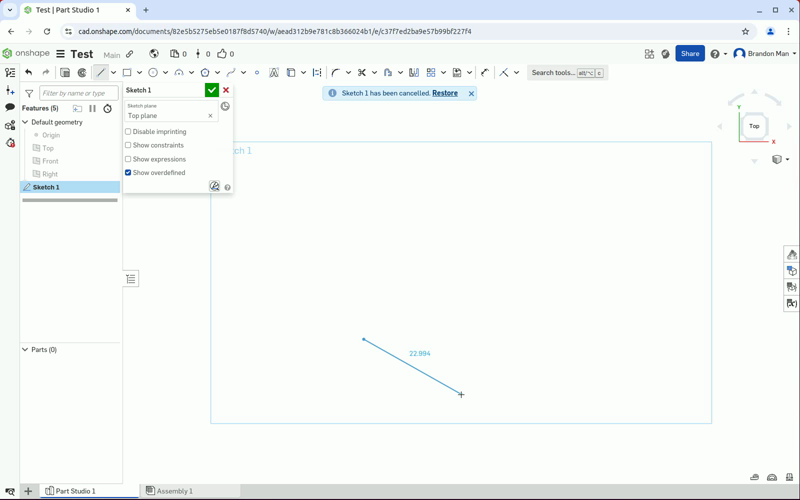
key_down(shift)
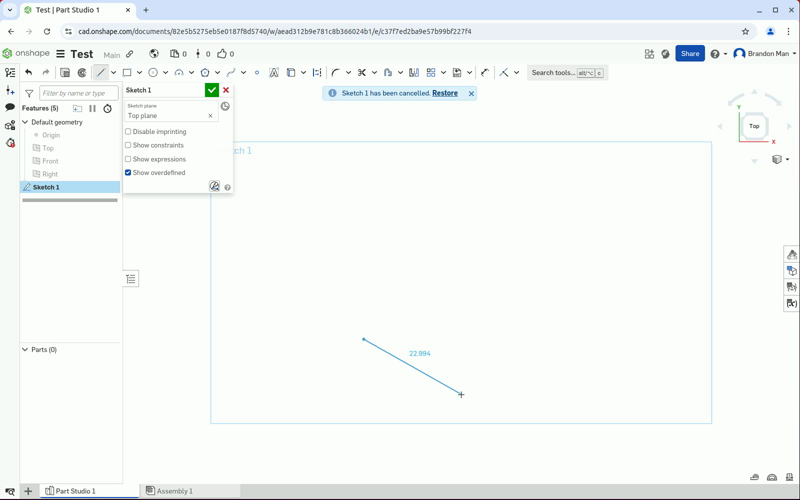
mouse_move(557, 339)
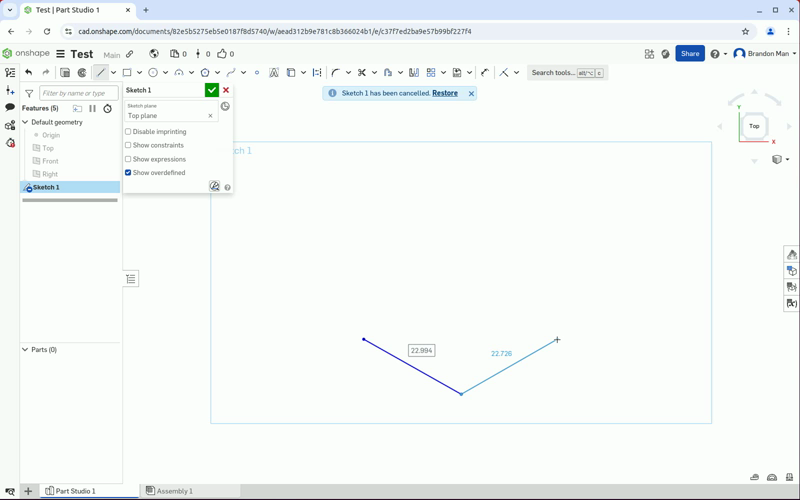
click(557, 339)
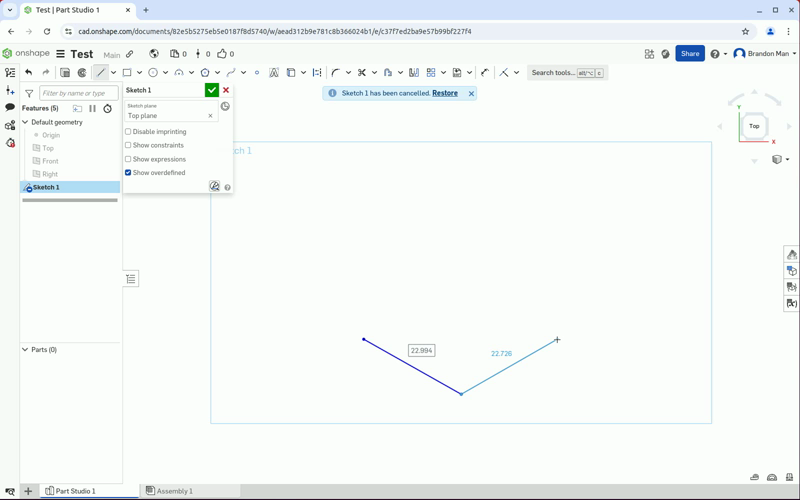
key_up(shift)
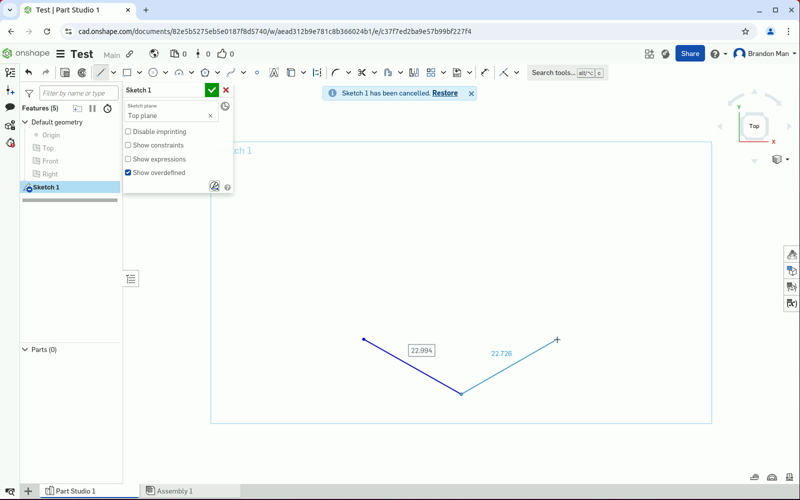
key_down(shift)
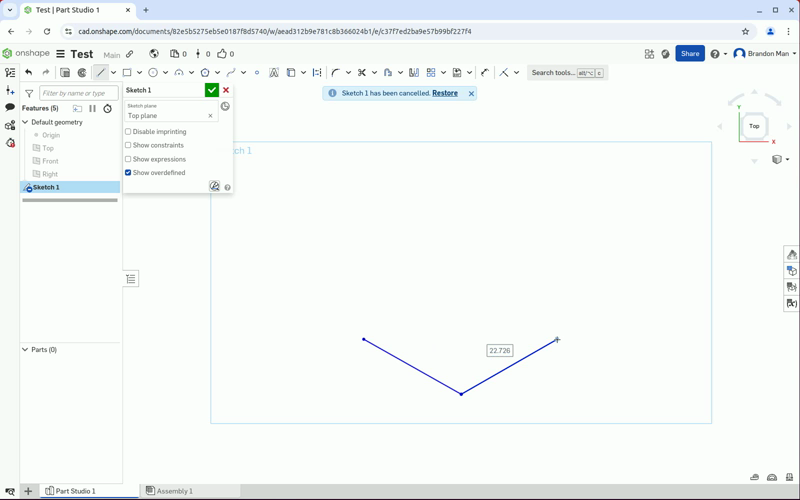
mouse_move(557, 227)
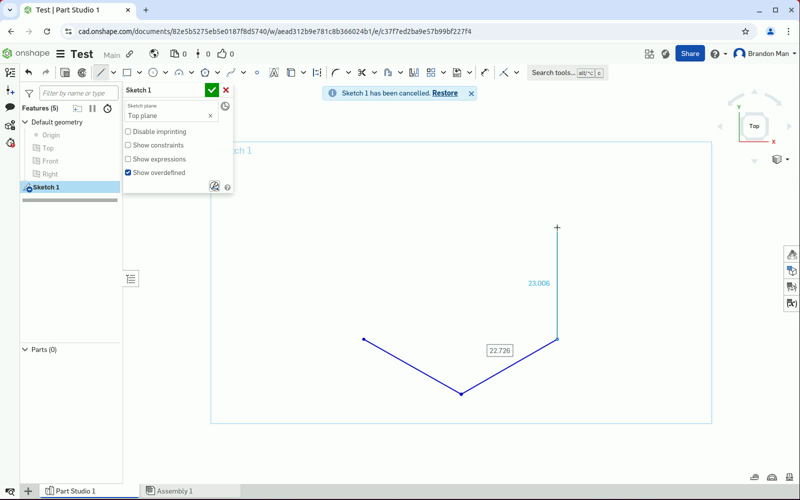
click(557, 227)
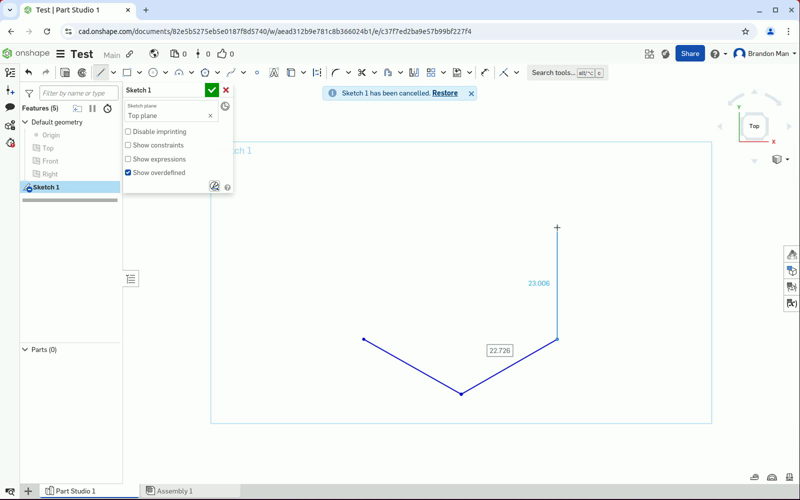
key_up(shift)
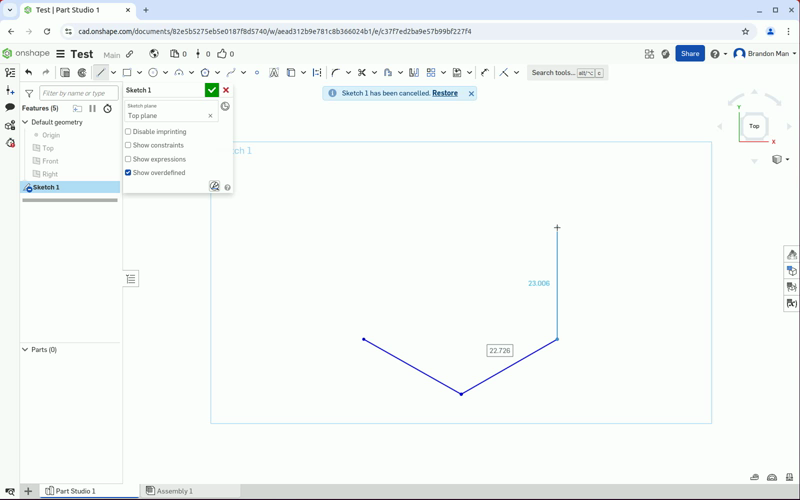
key_down(shift)
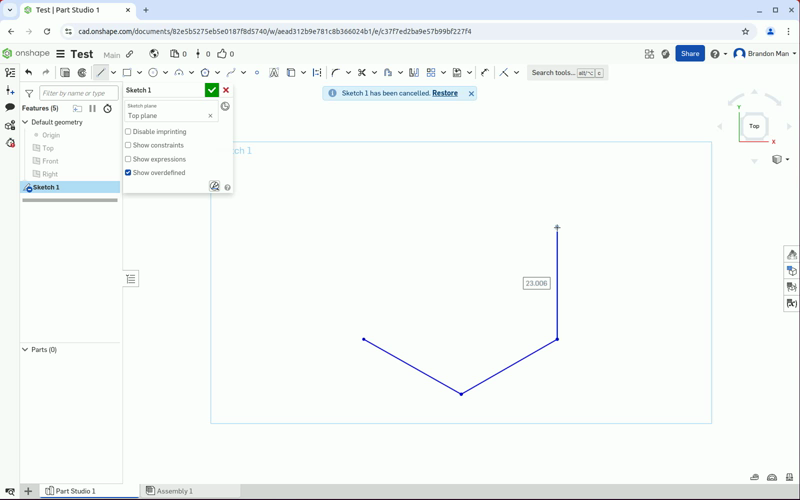
mouse_move(461, 171)
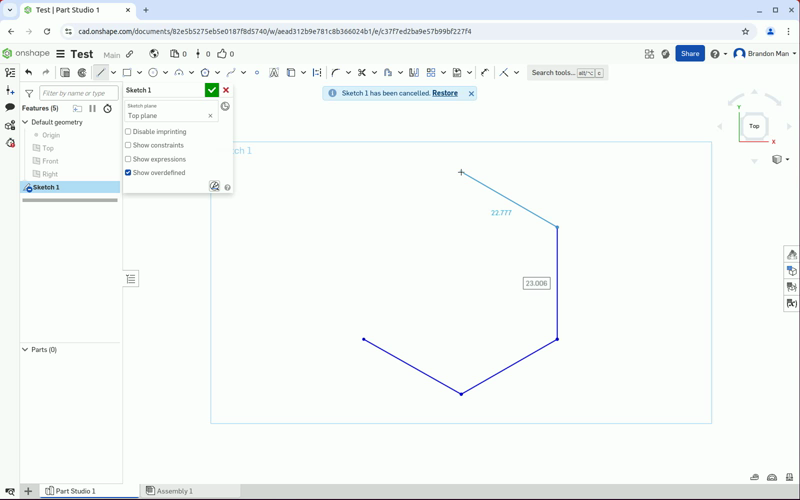
click(461, 171)
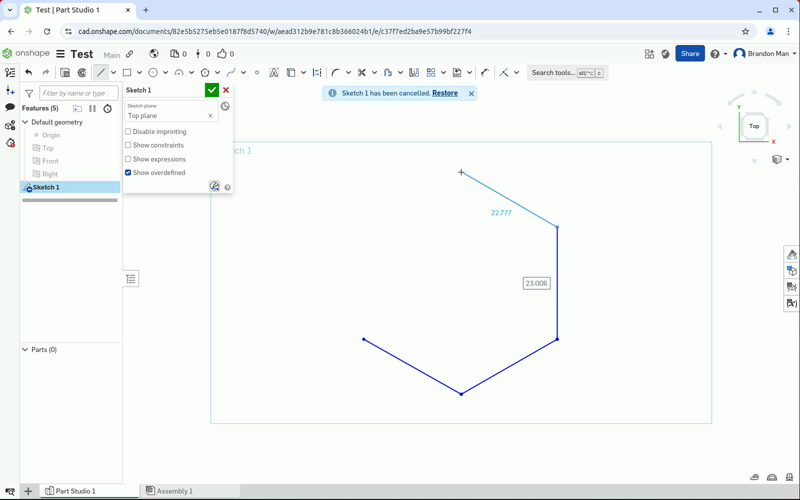
key_up(shift)
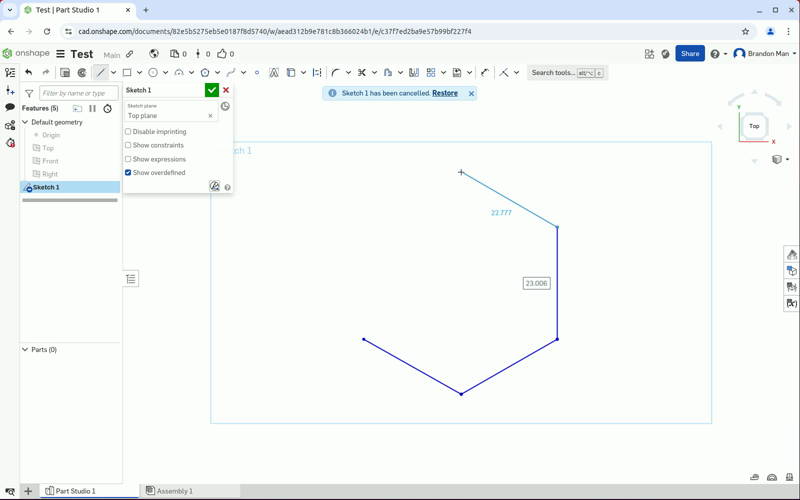
key_down(shift)
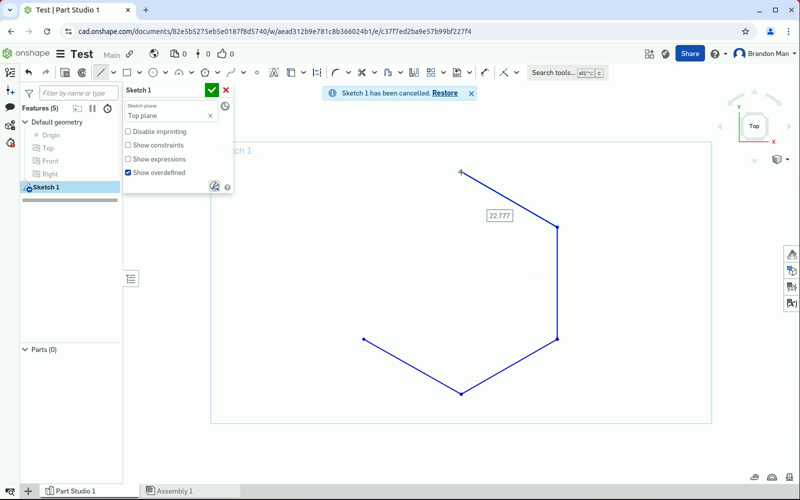
mouse_move(363, 227)
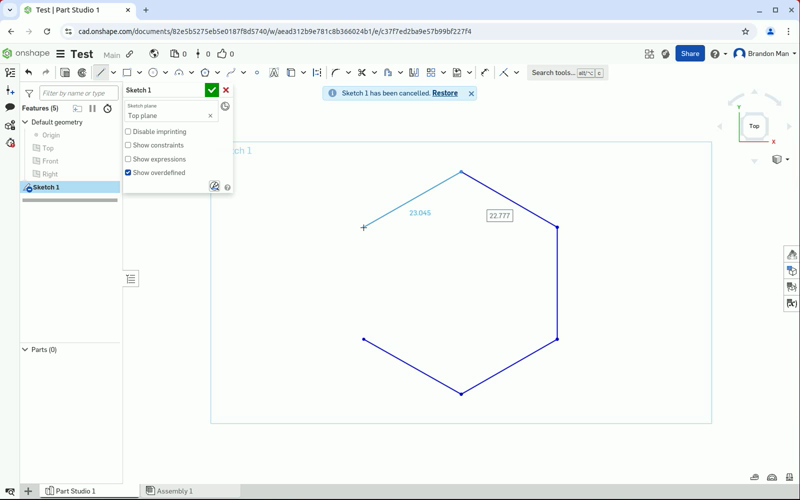
click(363, 227)
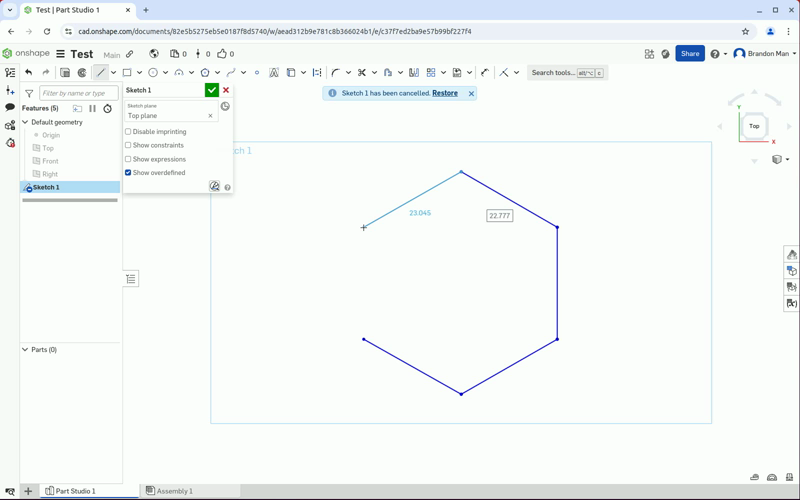
key_up(shift)
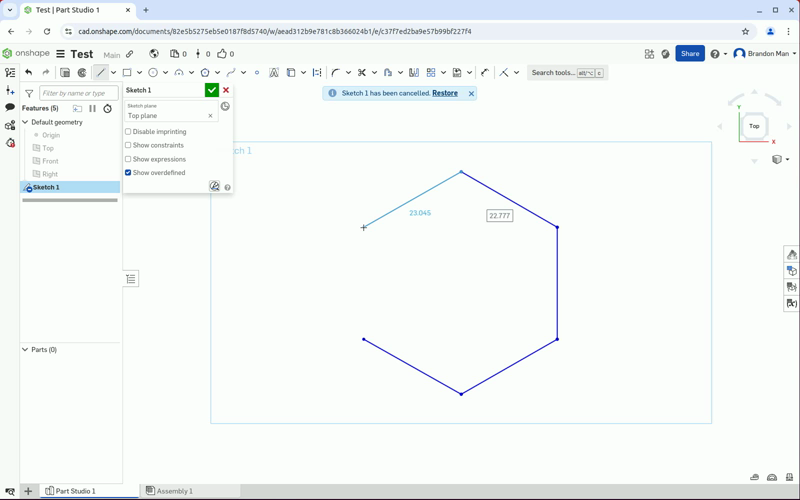
key_down(shift)
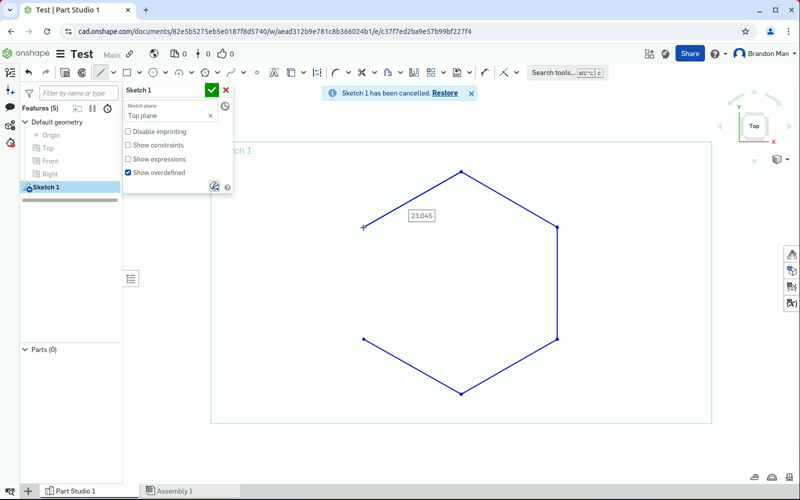
mouse_move(363, 339)
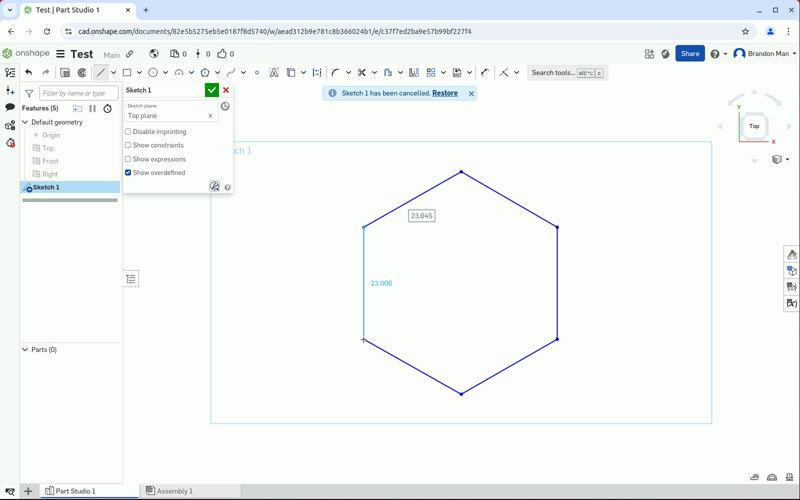
key_up(shift)
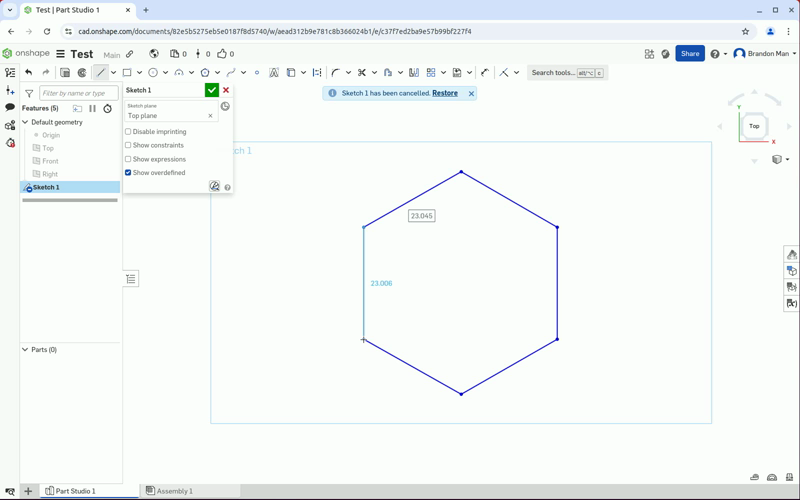
click(363, 339)
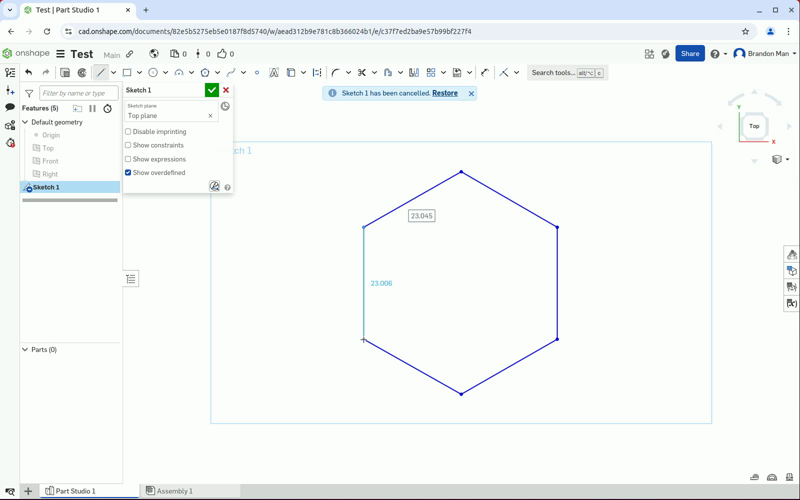
key(esc)
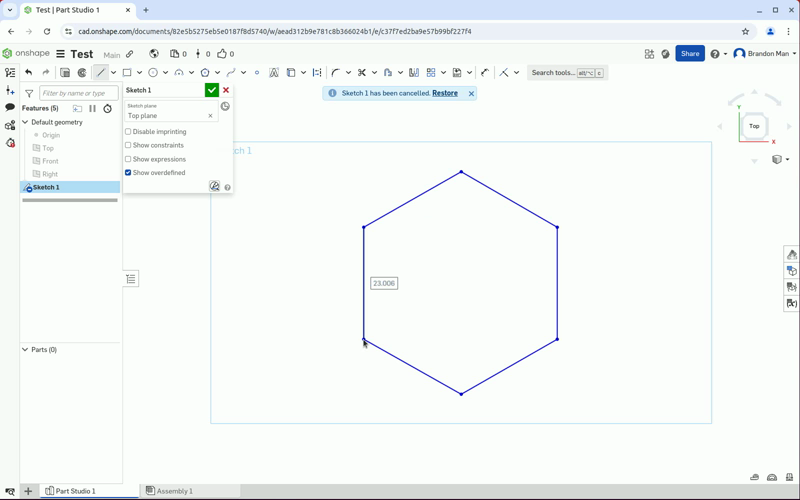
key(c)
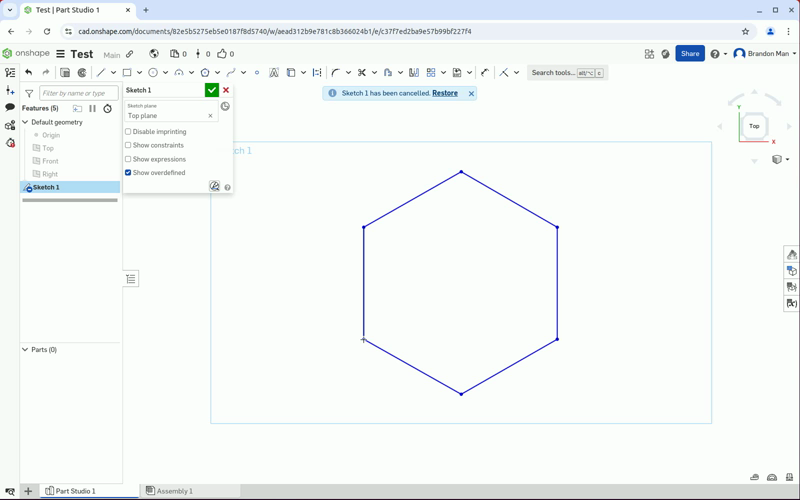
key_down(shift)
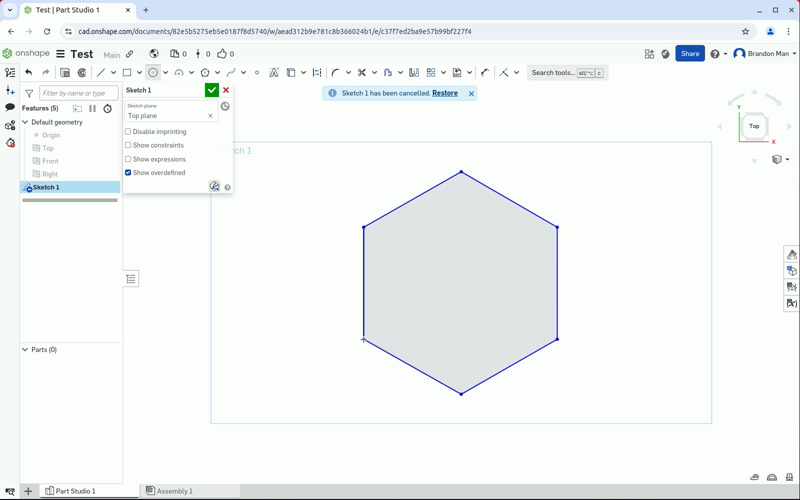
mouse_move(461, 284)
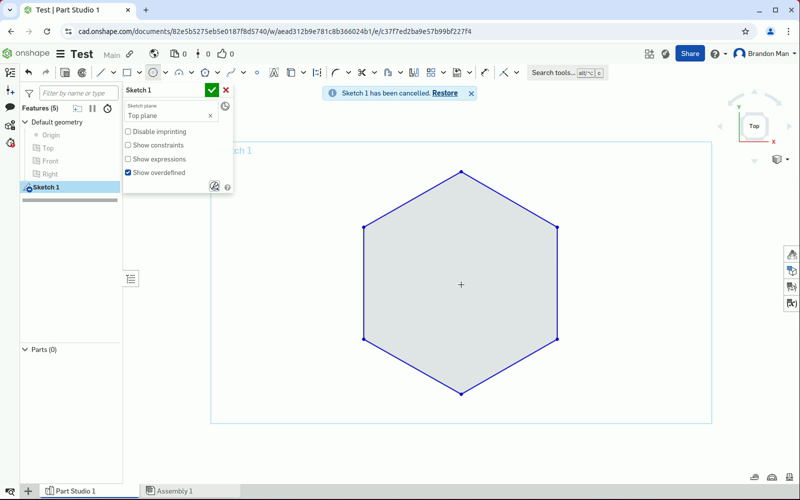
click(461, 284)
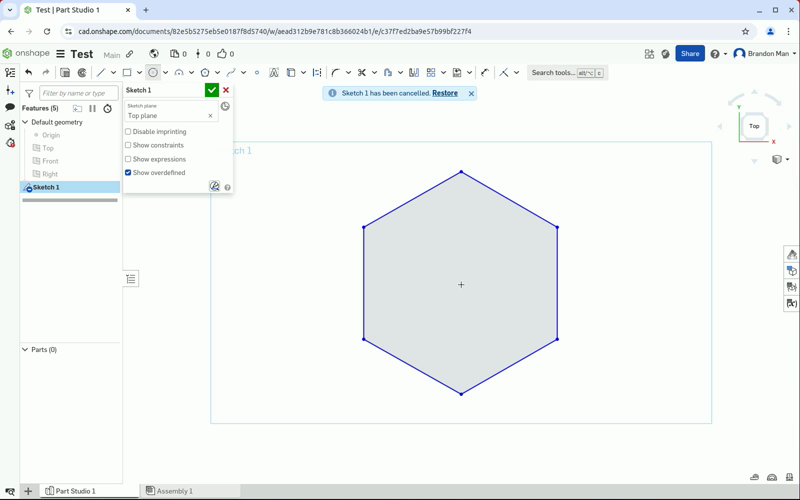
key_up(shift)
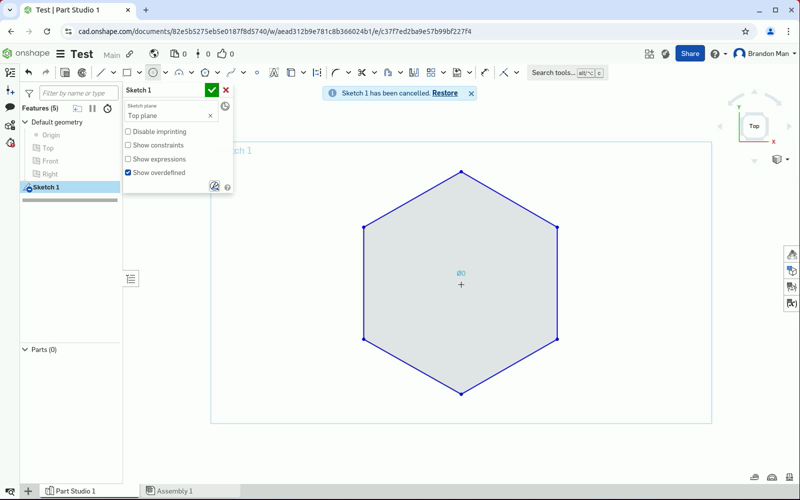
mouse_move(549, 284)
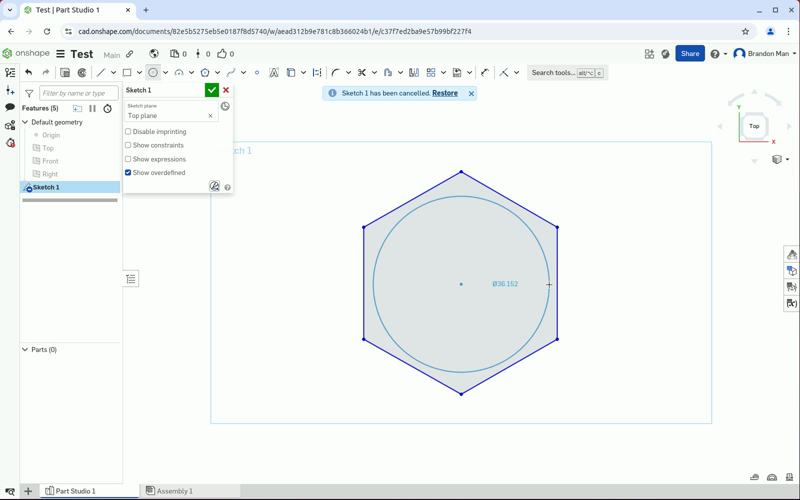
click(549, 284)
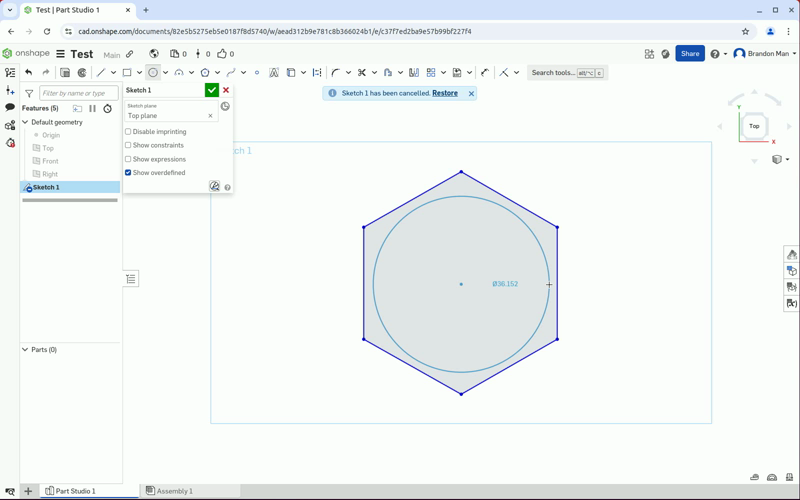
key(esc)
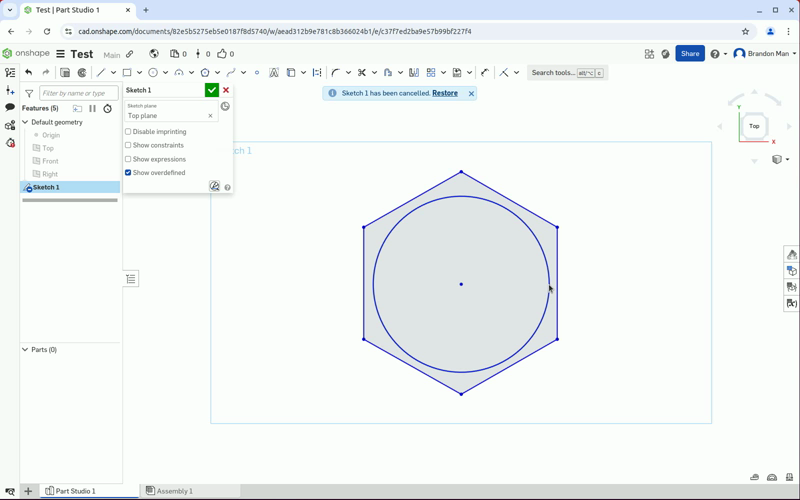
mouse_move(385, 223)
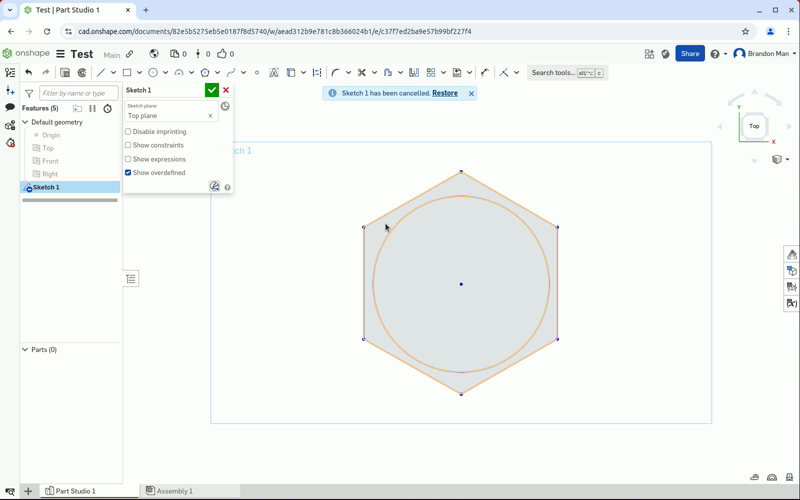
click(385, 223)
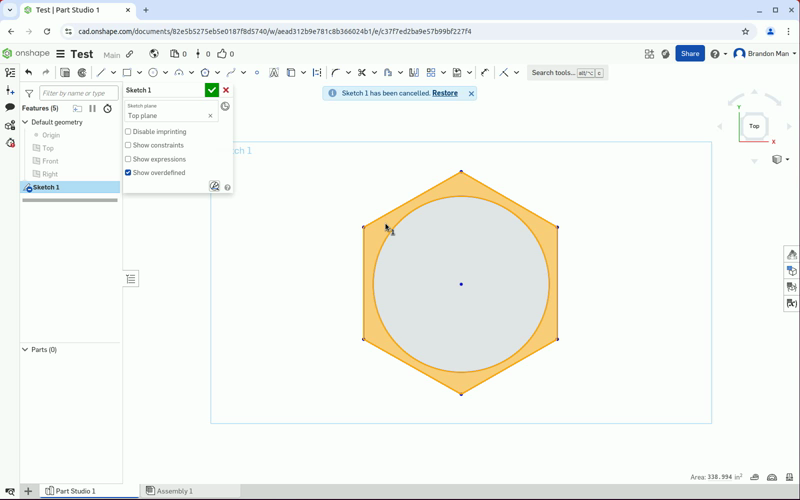
mouse_move(73, 352)
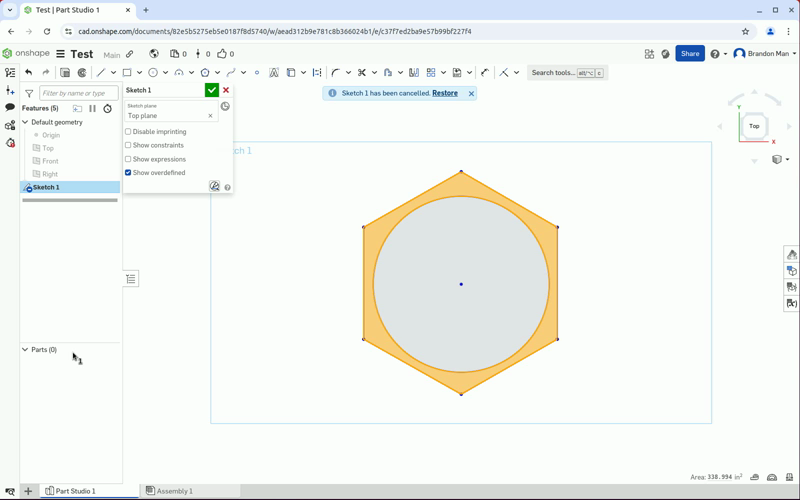
key(shift+y)
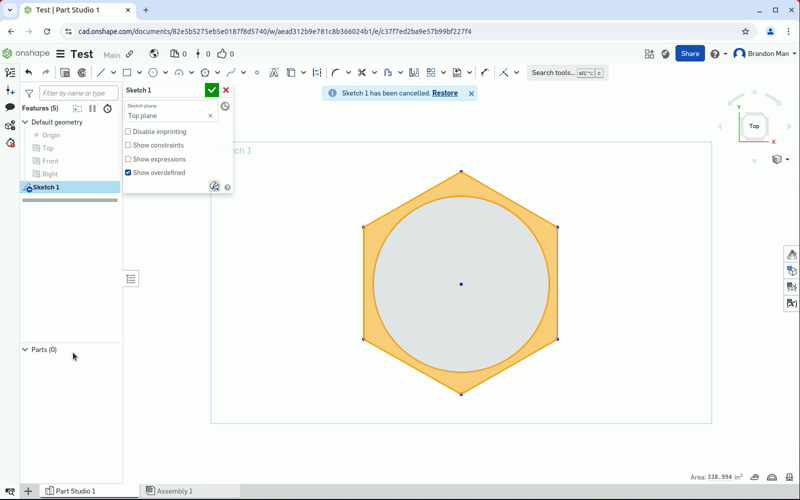
key(shift+e)
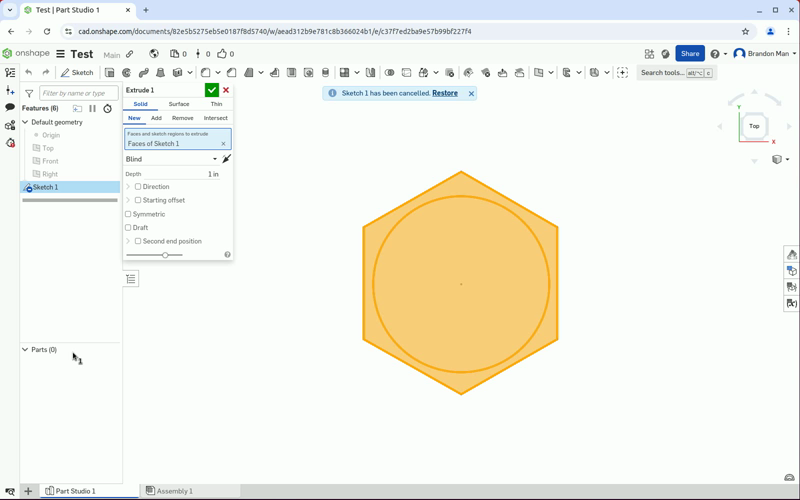
mouse_move(143, 106)
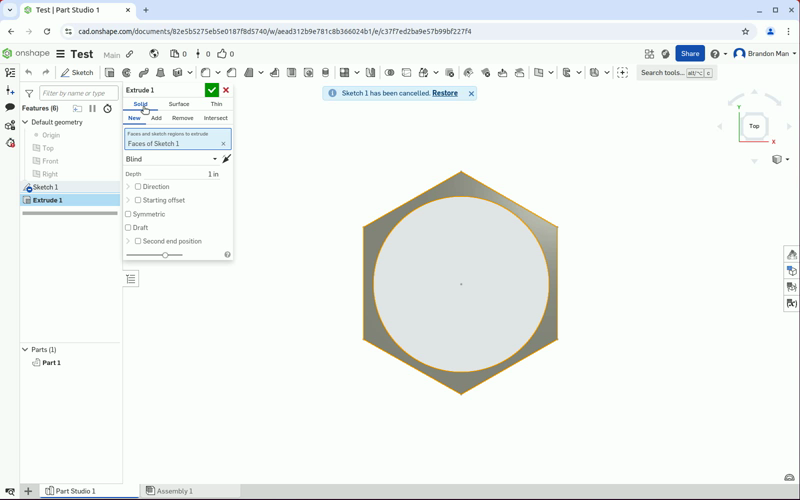
click(143, 106)
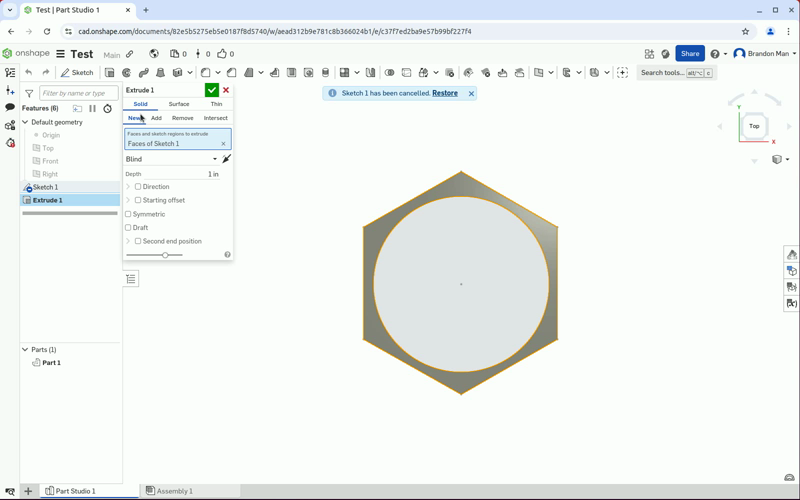
mouse_move(137, 120)
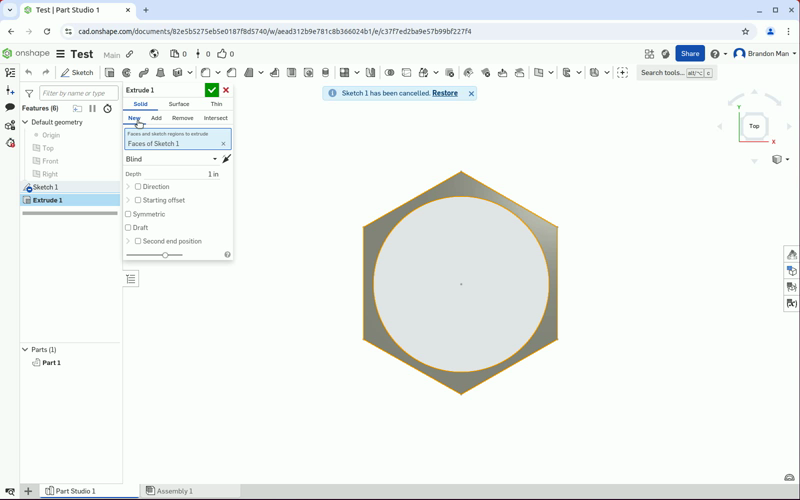
click(137, 120)
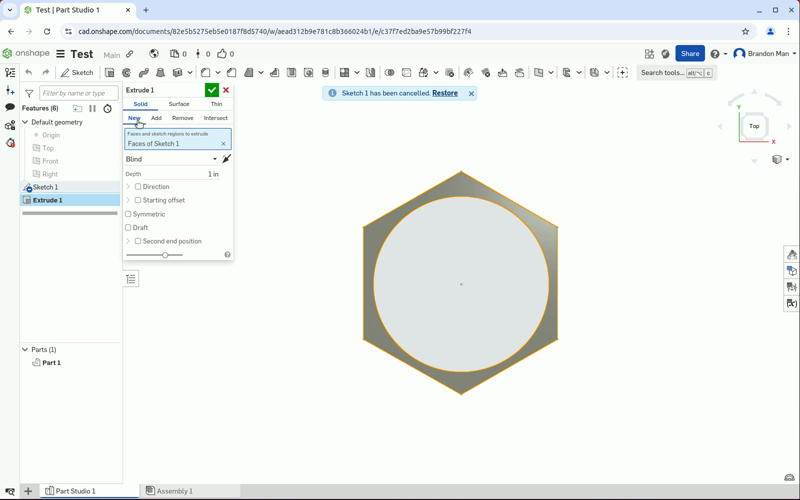
key(tab, 4)
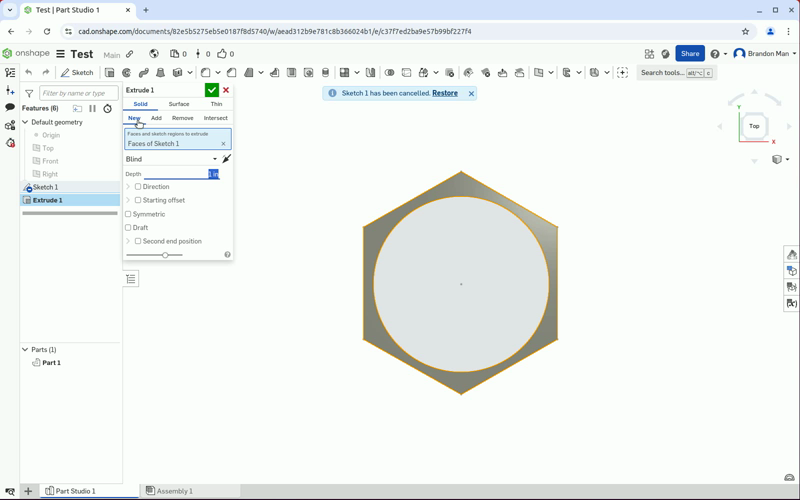
text(8.906)
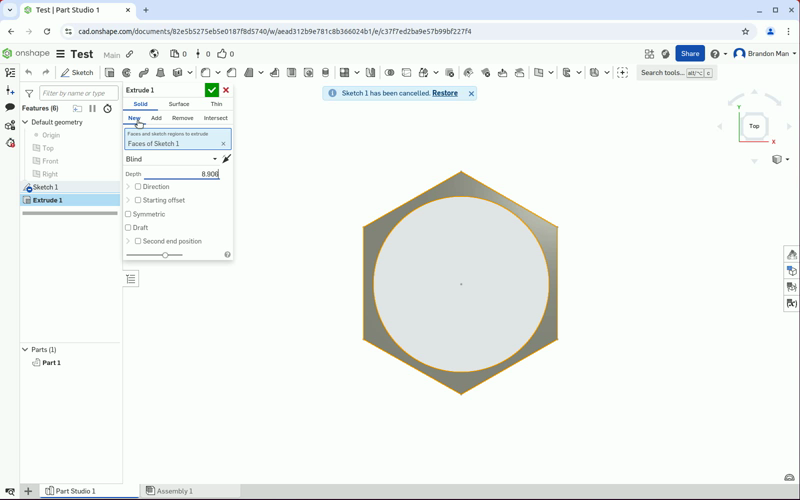
key(enter)
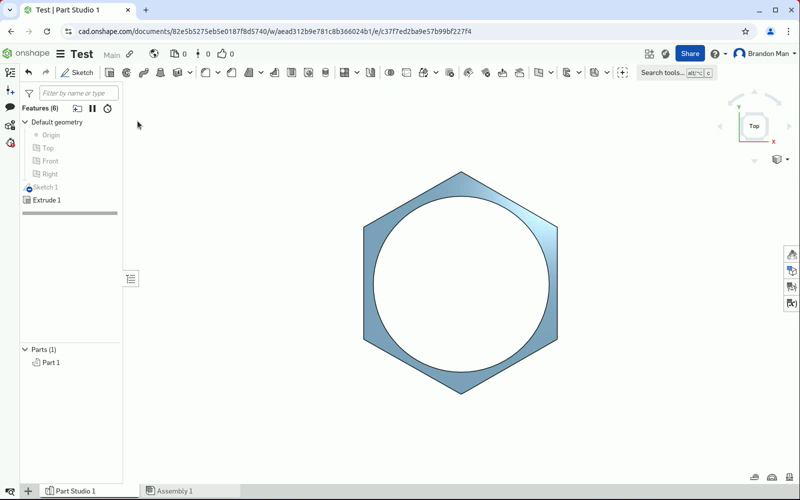
key(shift+h)
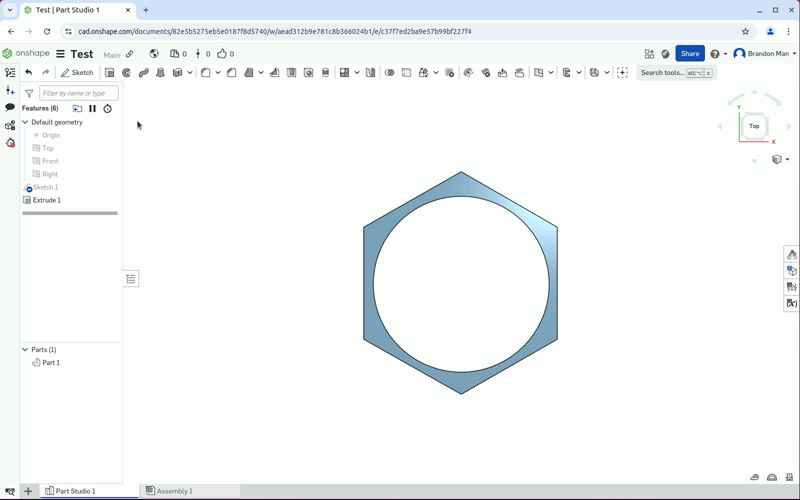
key(shift+h)
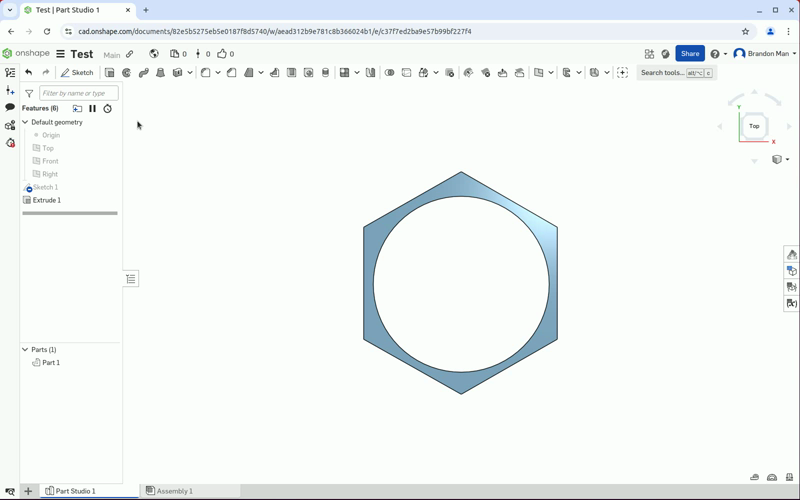
mouse_move(73, 189)
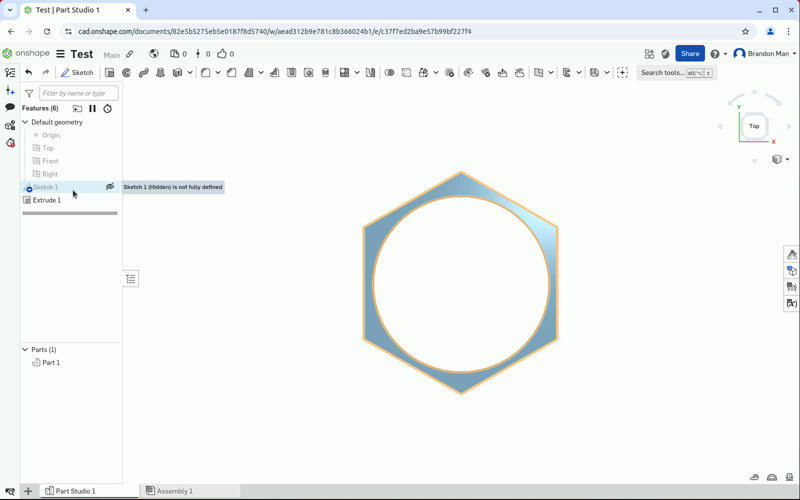
click(73, 189)
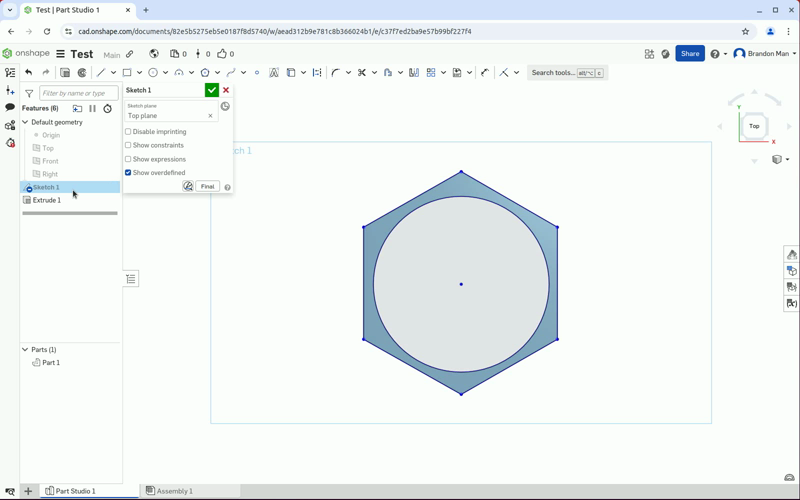
mouse_move(229, 92)
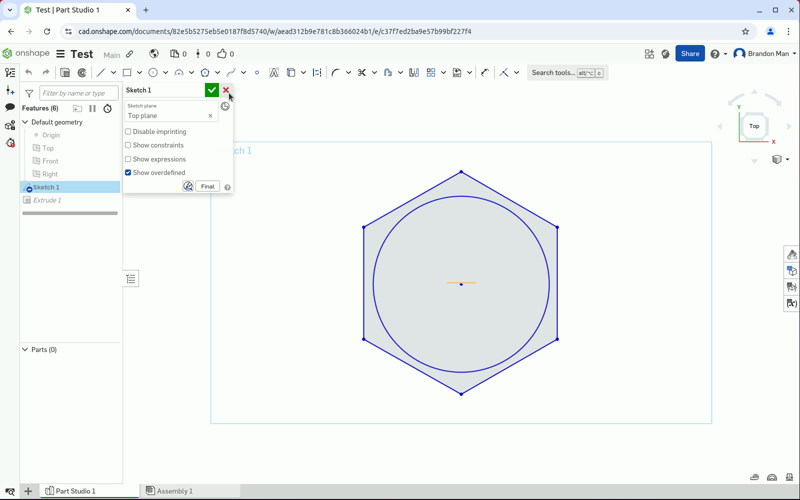
click(229, 92)
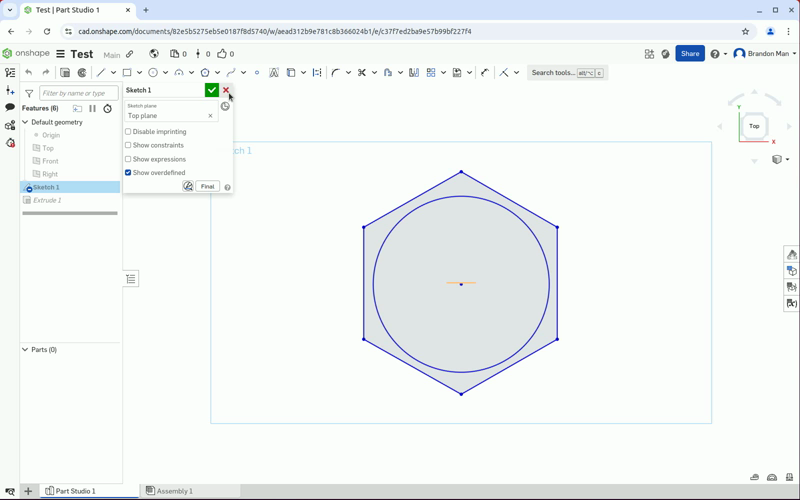
key(shift+s)
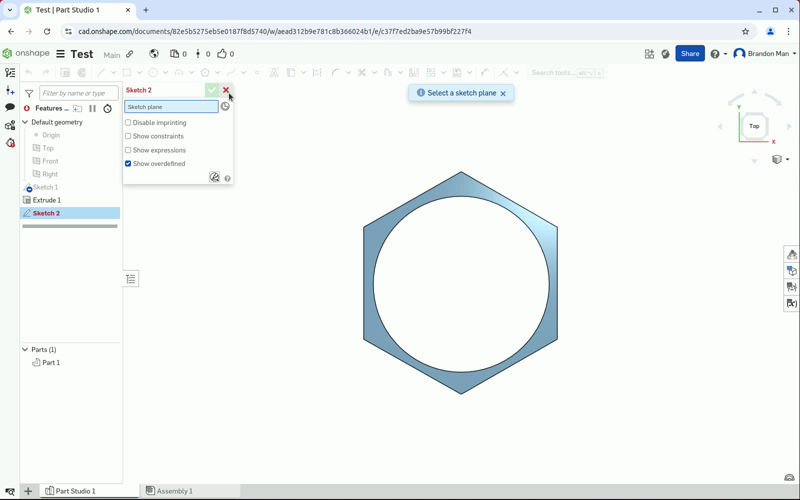
mouse_move(73, 150)
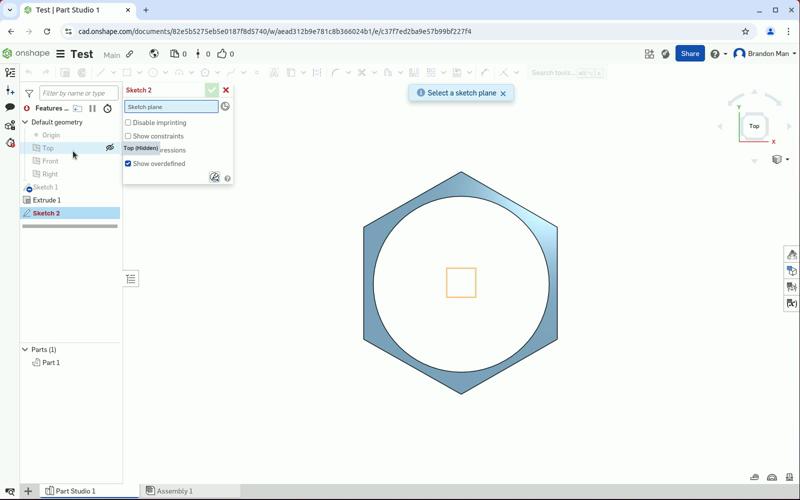
click(73, 150)
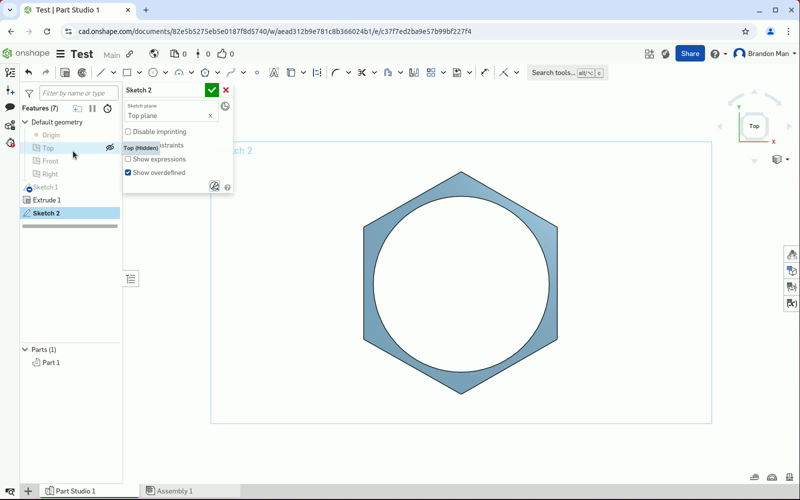
mouse_move(73, 352)
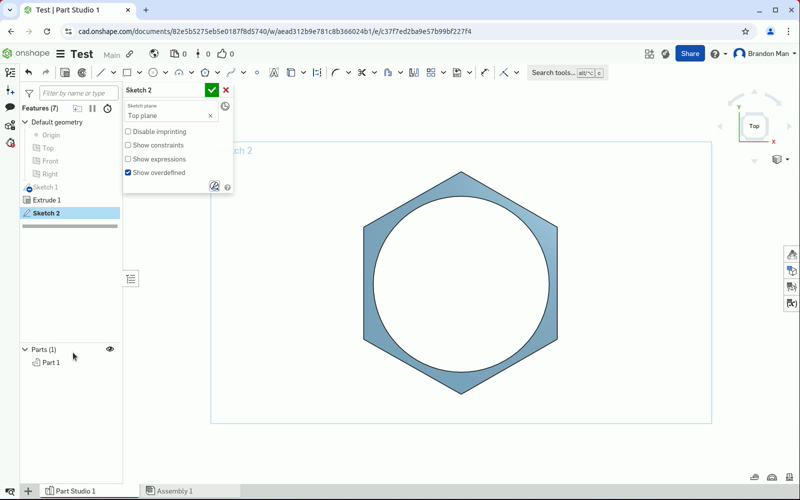
key(y)
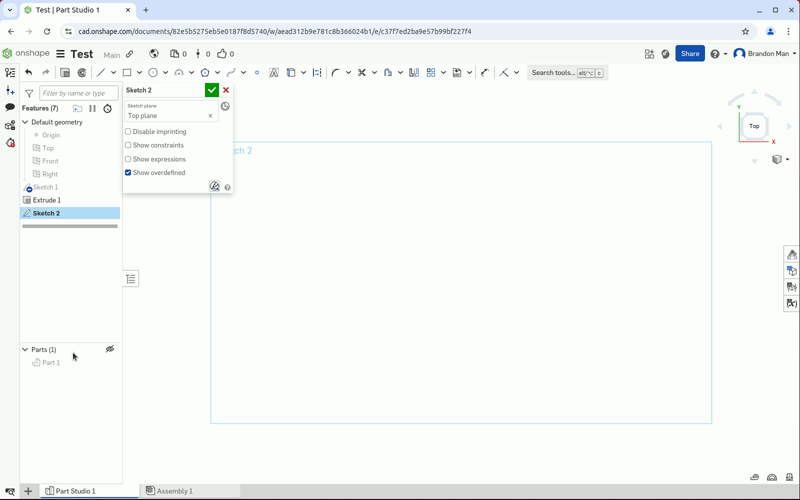
key(c)
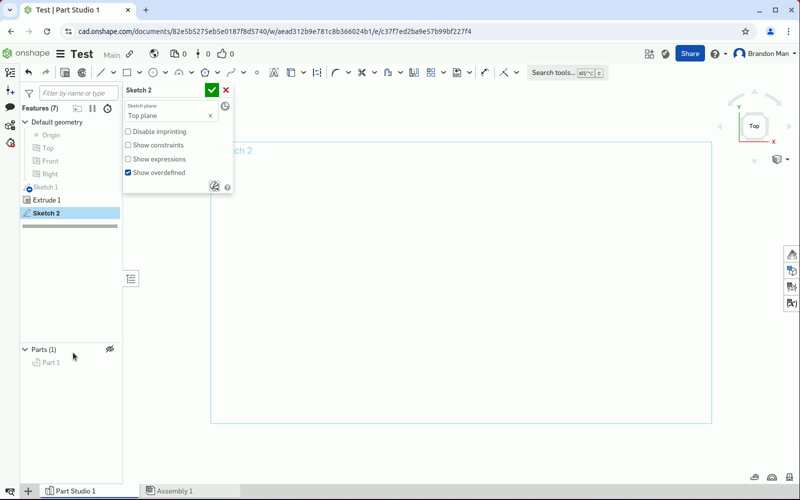
key_down(shift)
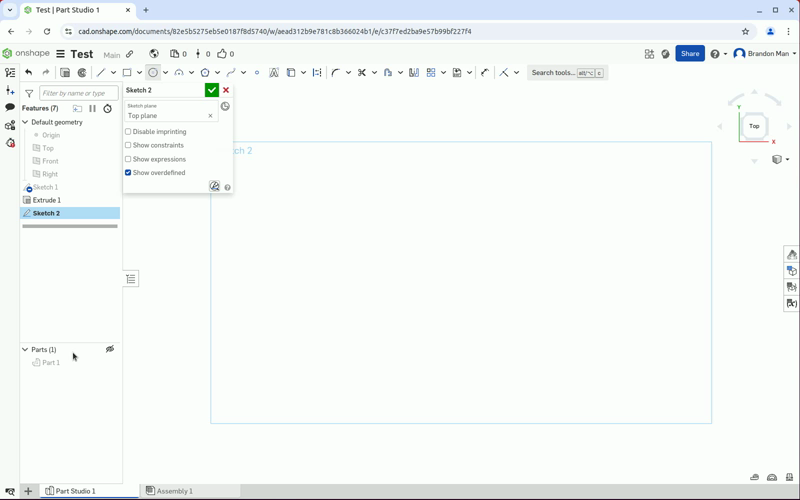
mouse_move(461, 282)
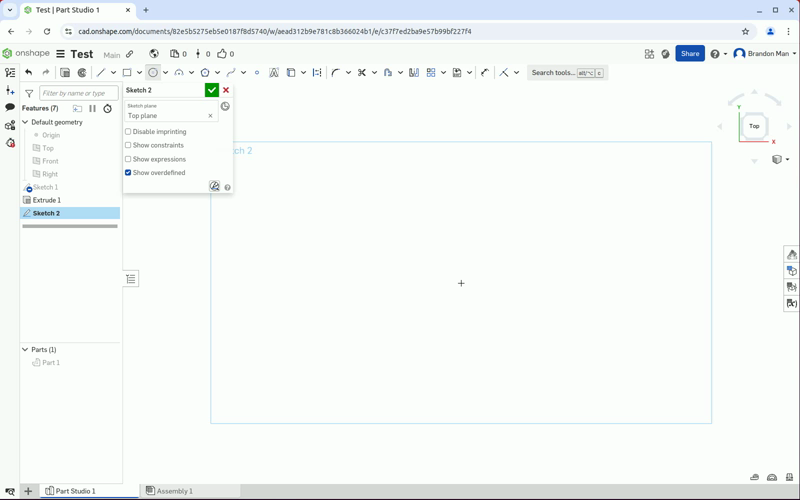
click(461, 282)
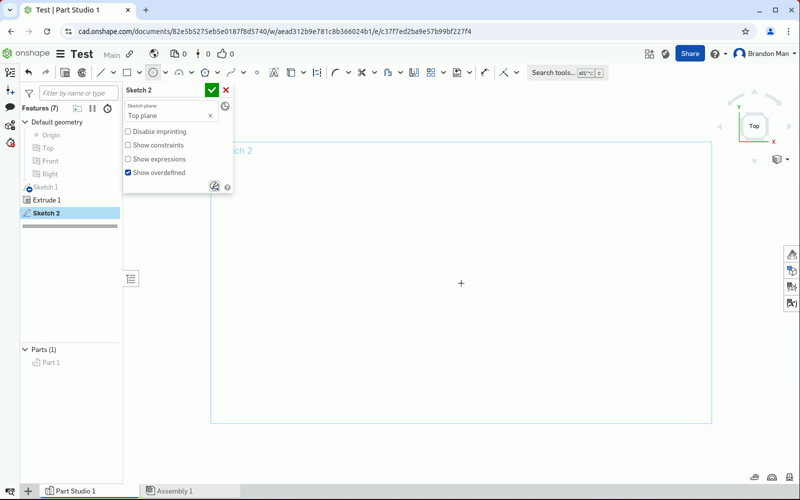
key_up(shift)
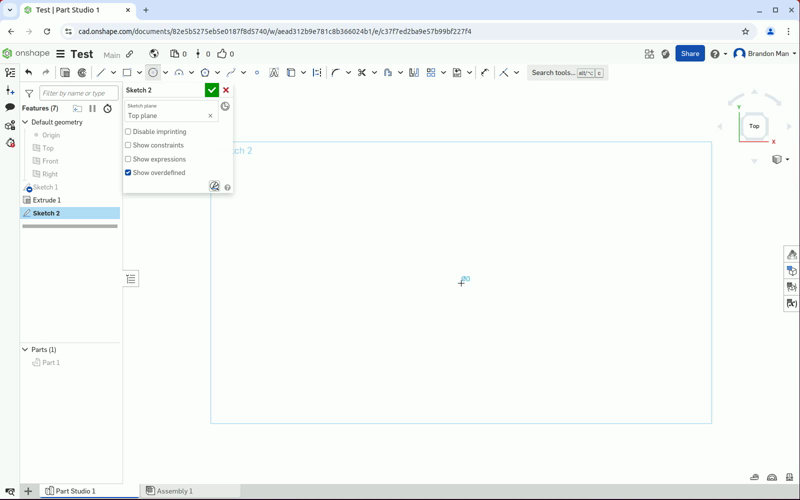
mouse_move(549, 282)
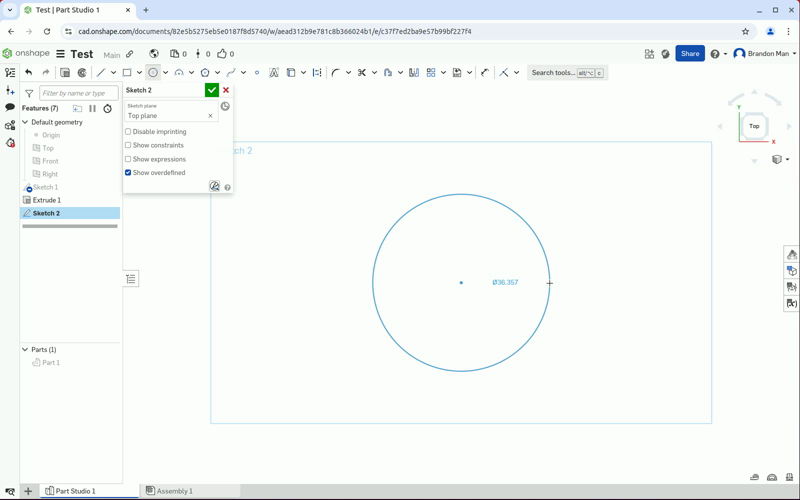
click(549, 282)
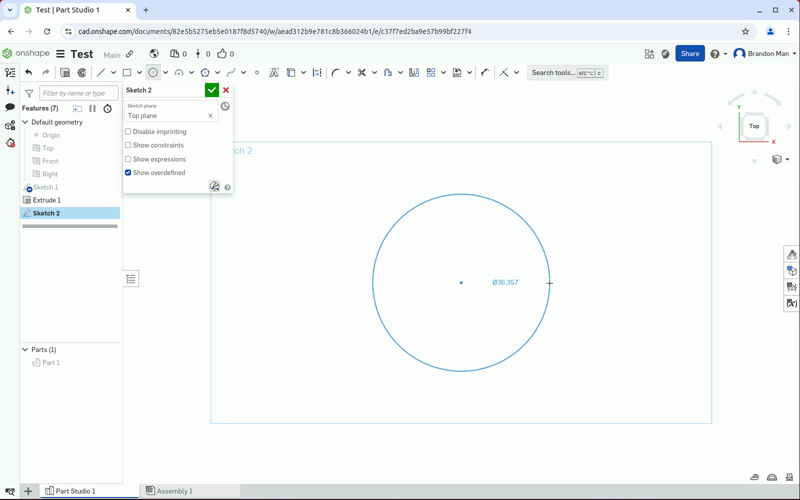
key(esc)
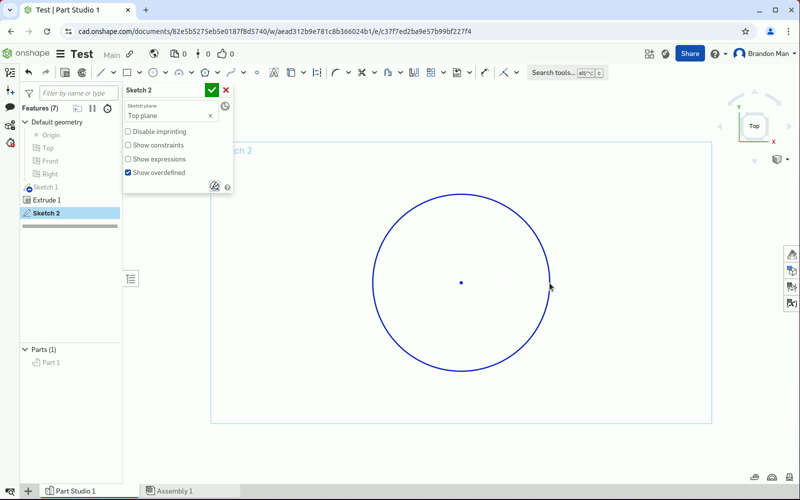
mouse_move(473, 279)
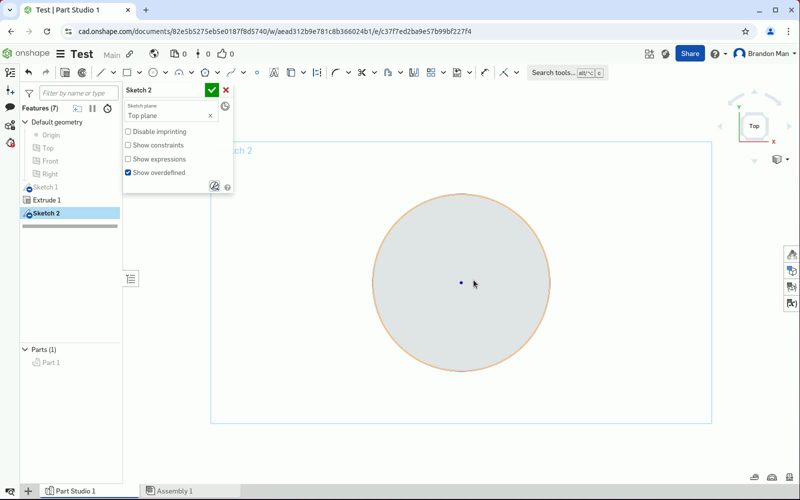
click(473, 279)
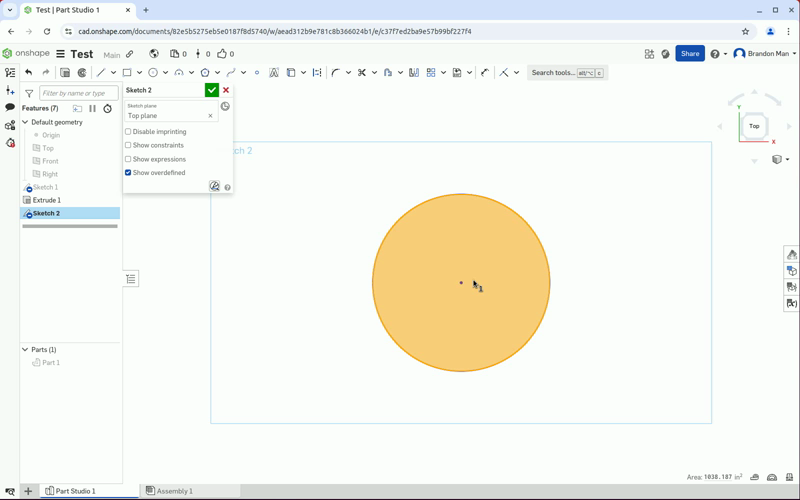
mouse_move(73, 352)
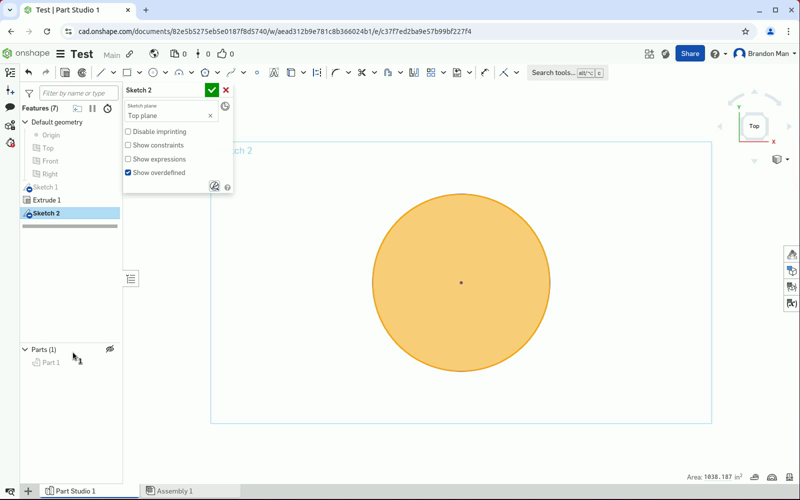
key(shift+y)
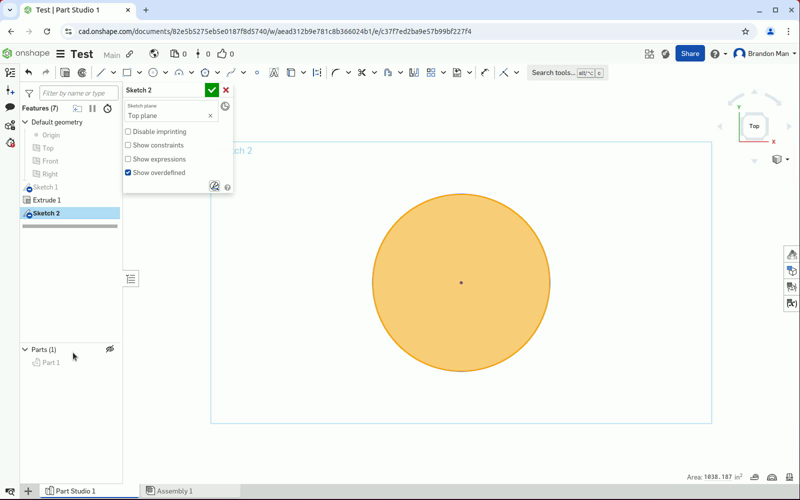
key(shift+e)
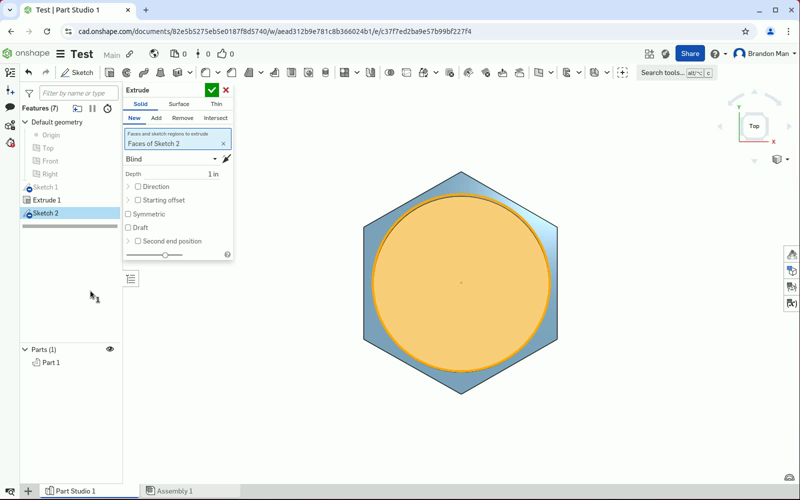
mouse_move(143, 106)
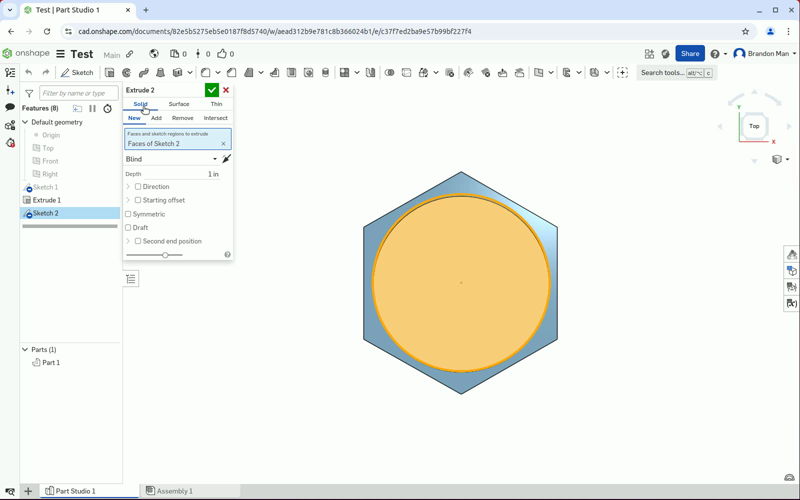
click(143, 106)
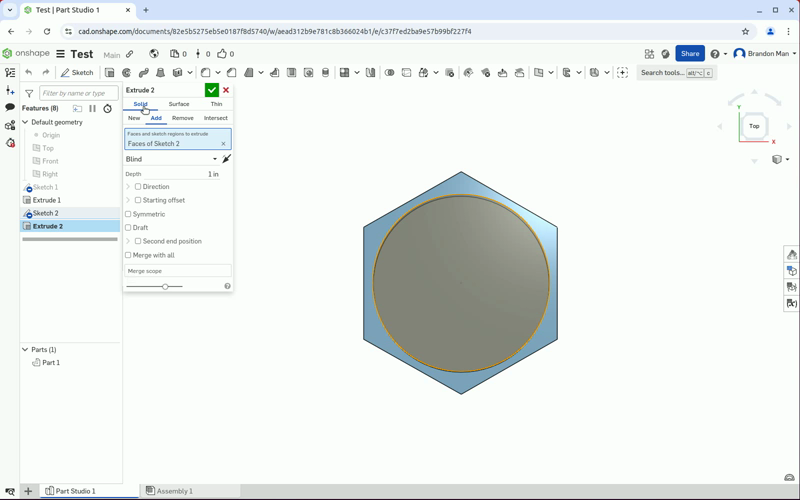
mouse_move(137, 120)
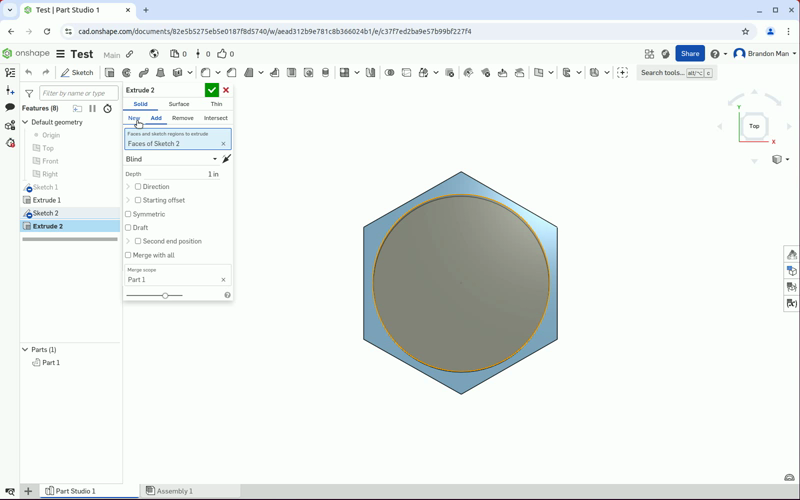
click(137, 120)
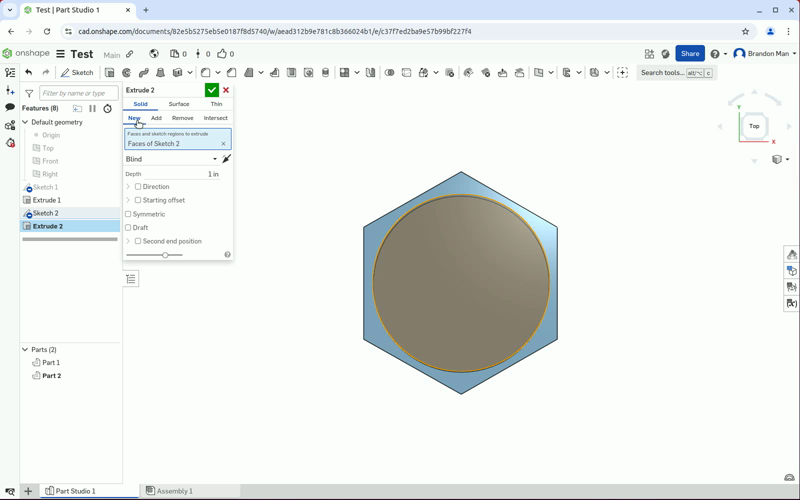
key(tab, 4)
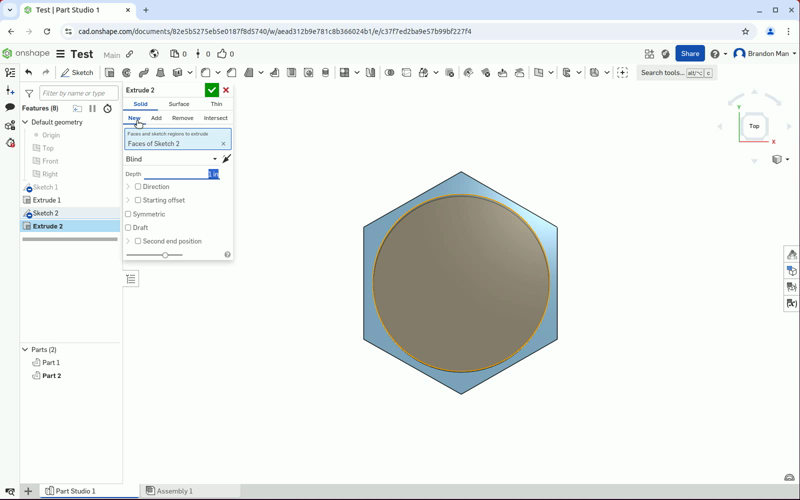
text(8.906)
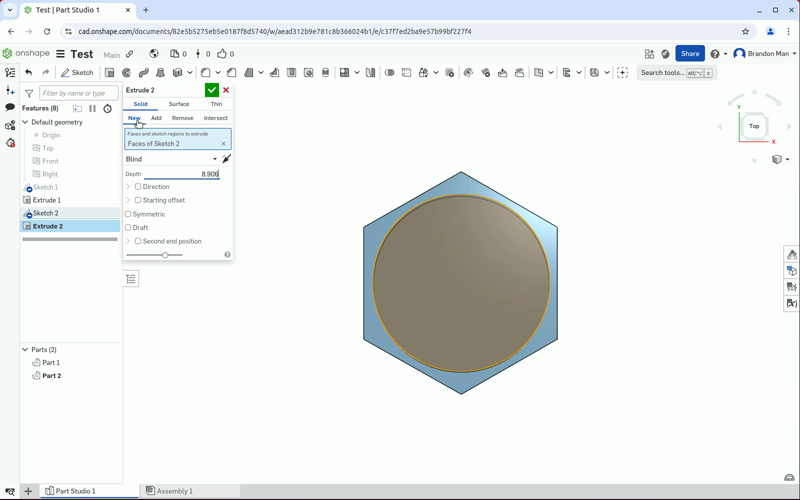
key(enter)
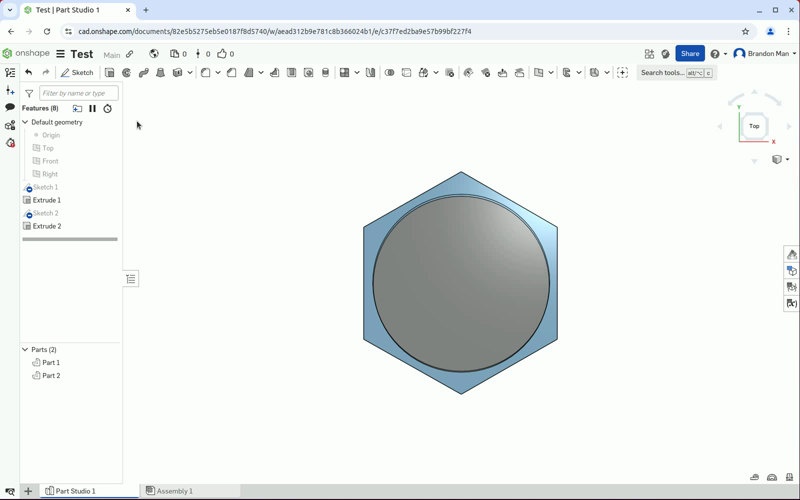
key(shift+h)
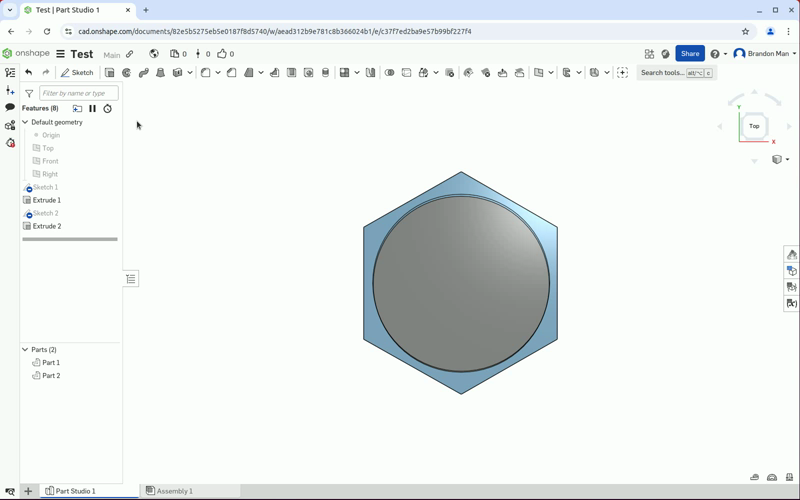
key(shift+h)
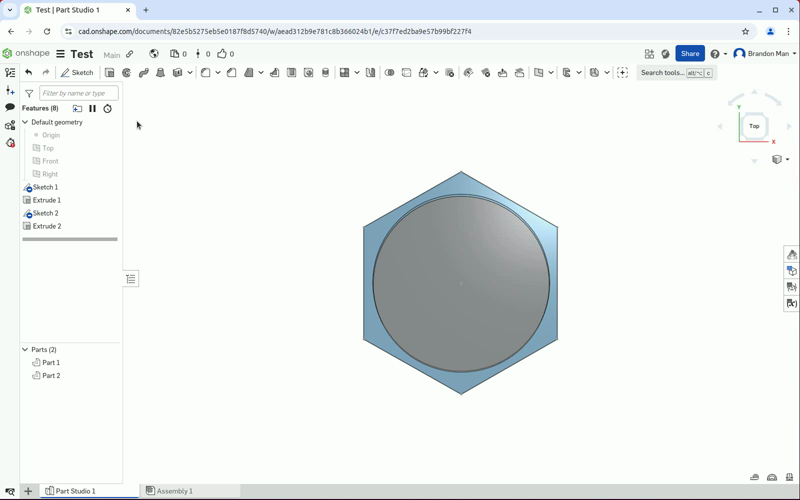
key(shift+7)
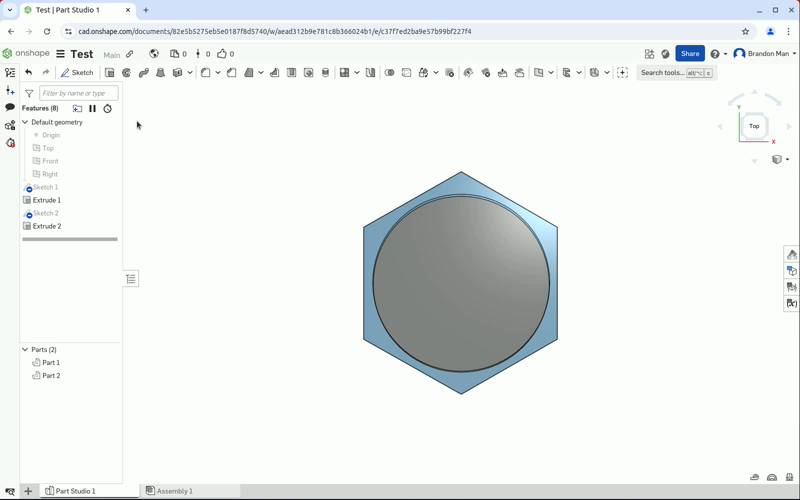
key(up, 3)
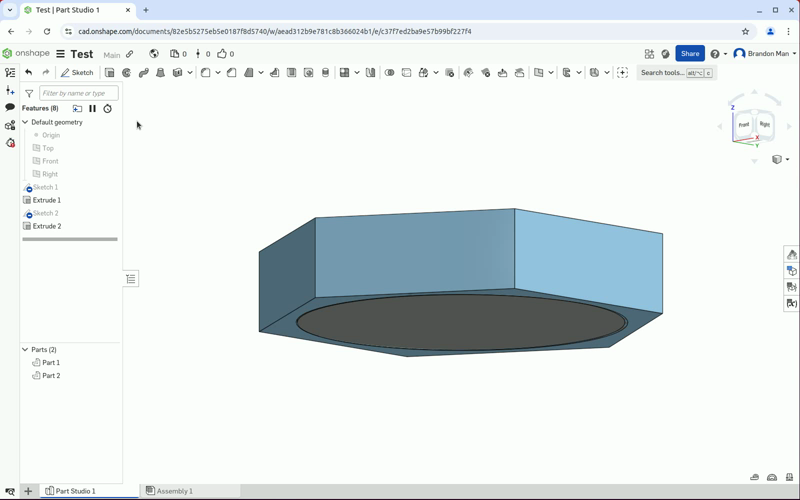
key(left, 3)
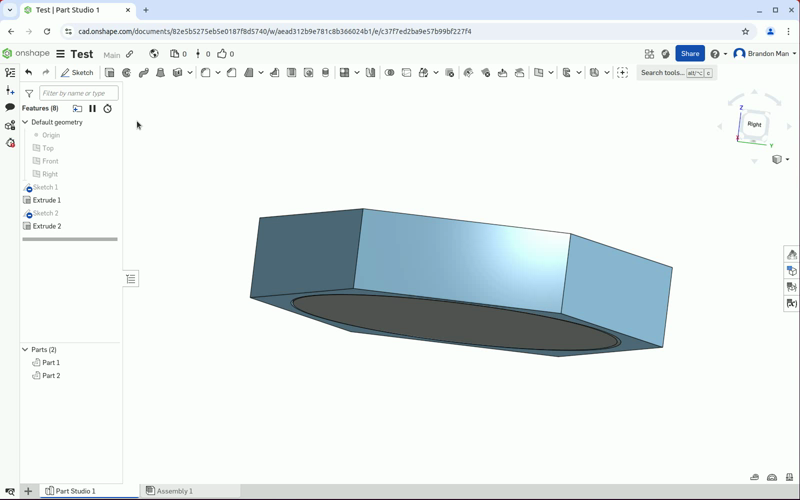
key(right, 3)
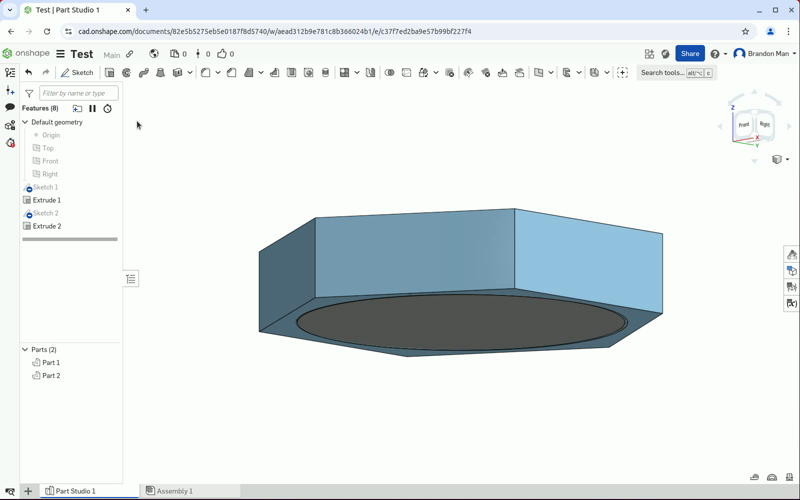
key(down, 3)
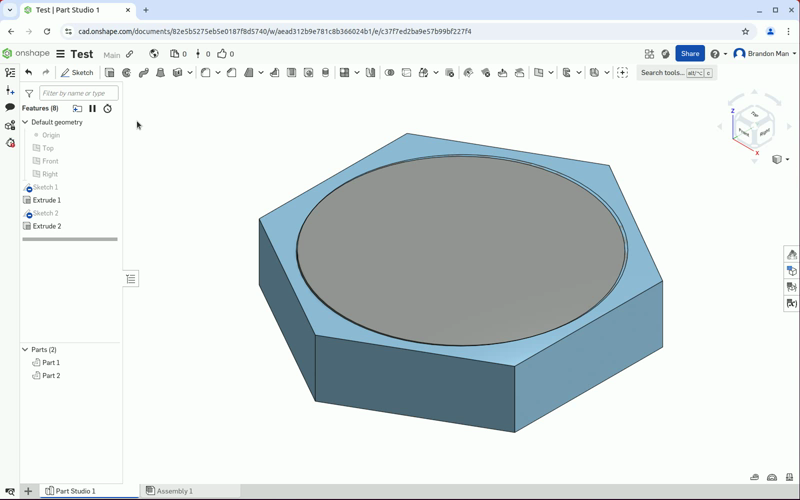
mouse_move(73, 189)
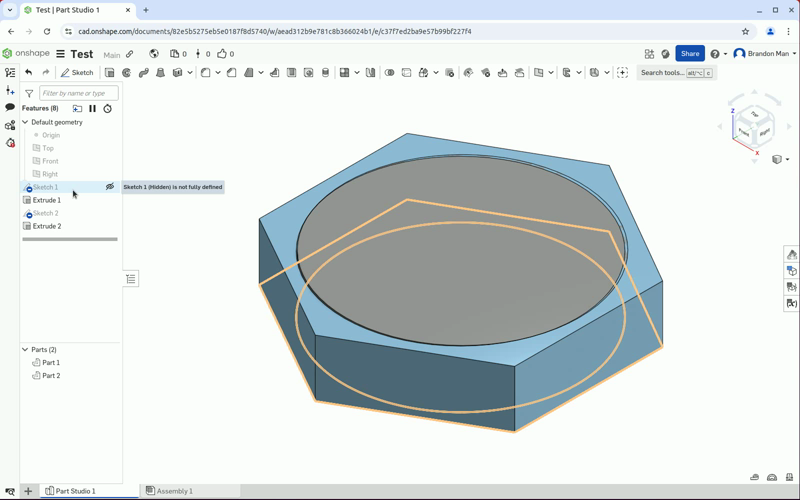
click(73, 189)